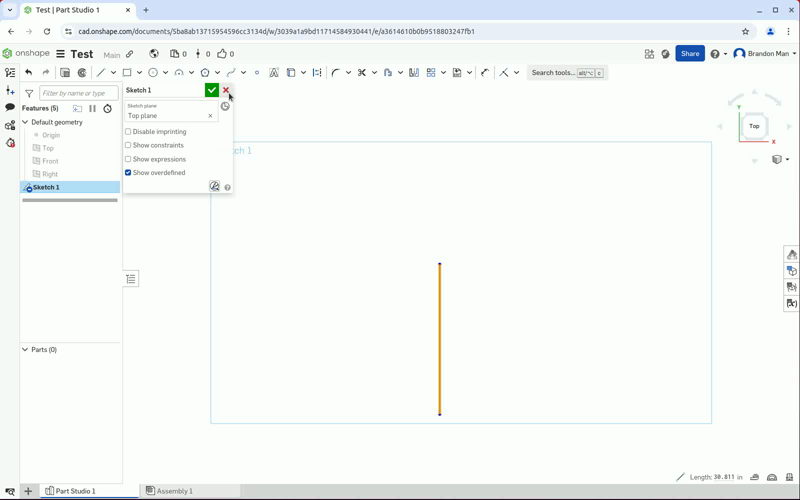
key(shift+h)
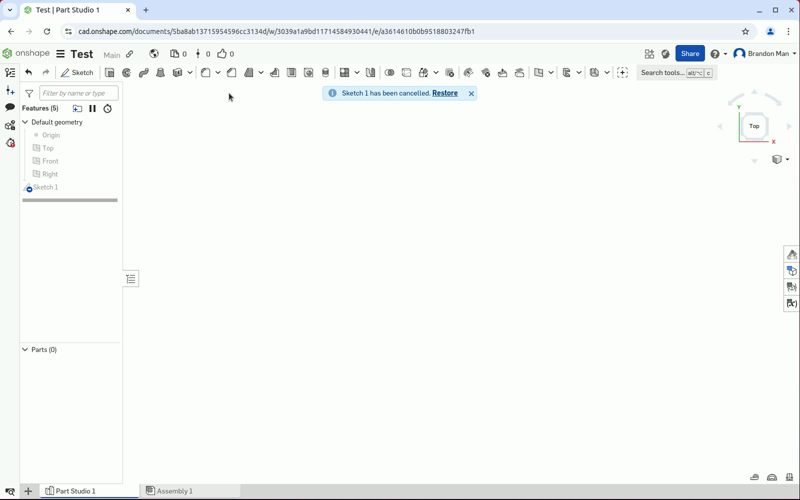
mouse_move(73, 352)
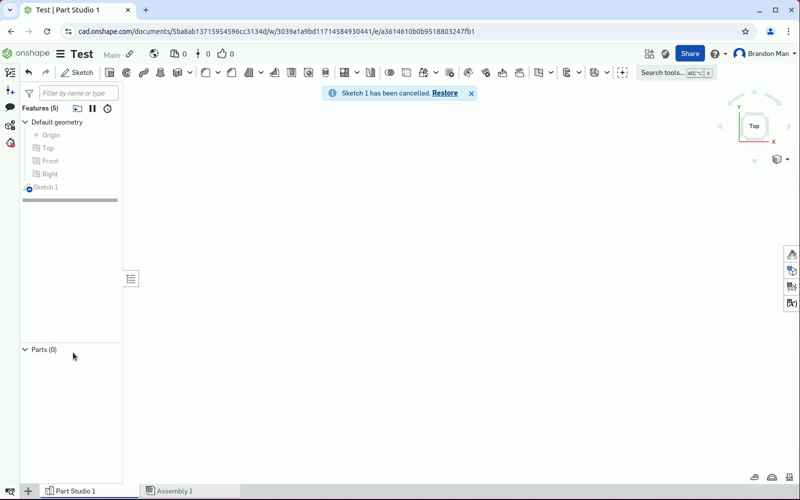
key(y)
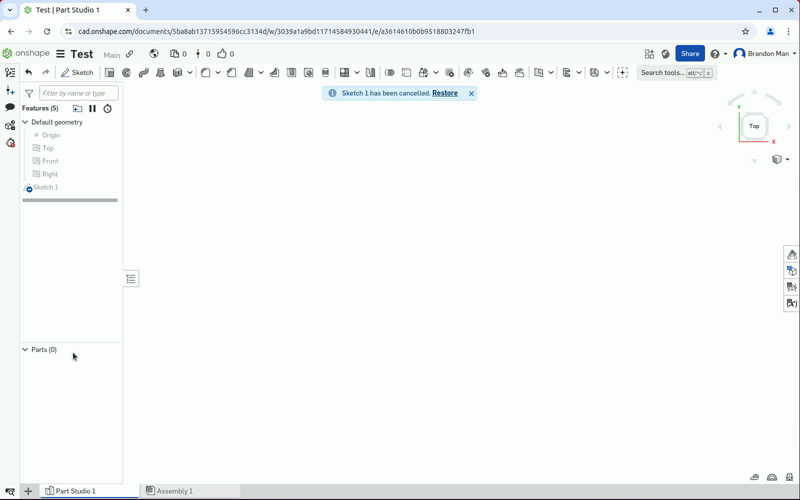
key(shift+p)
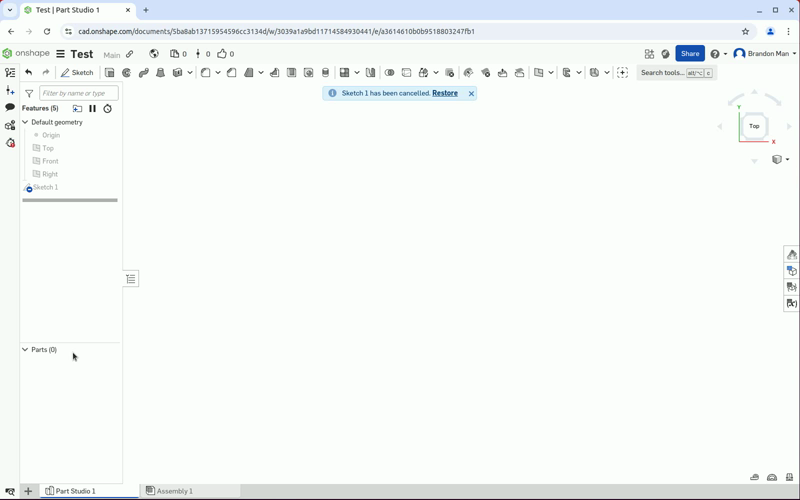
key(space)
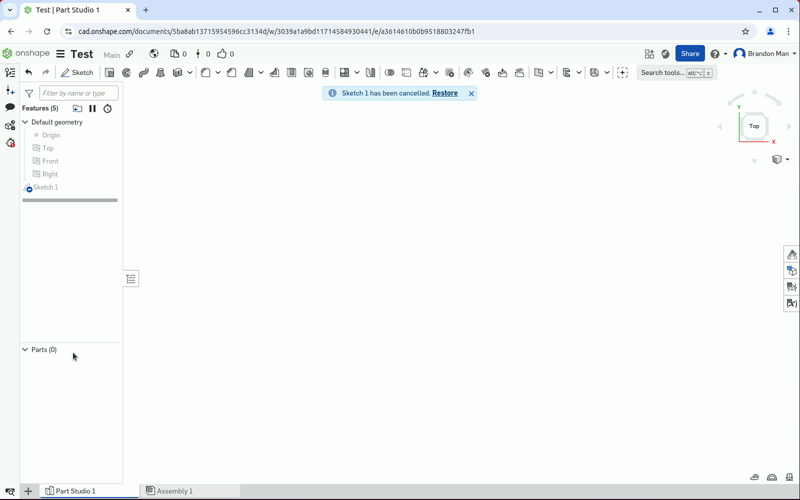
key_down(shift)
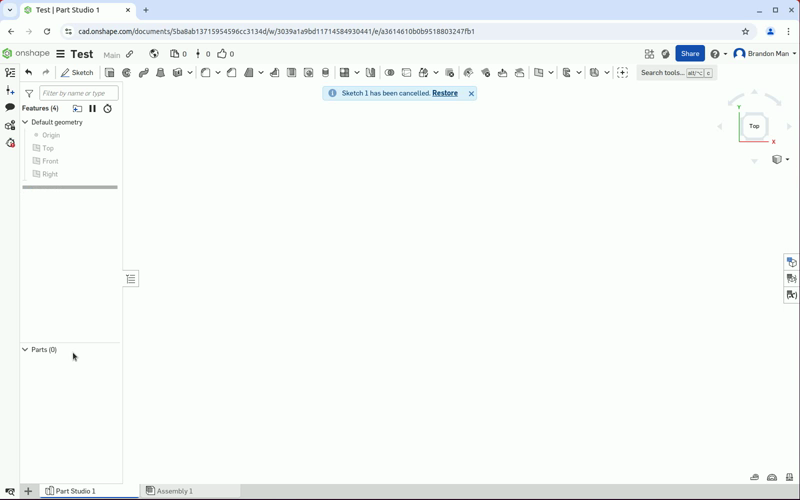
key(up)
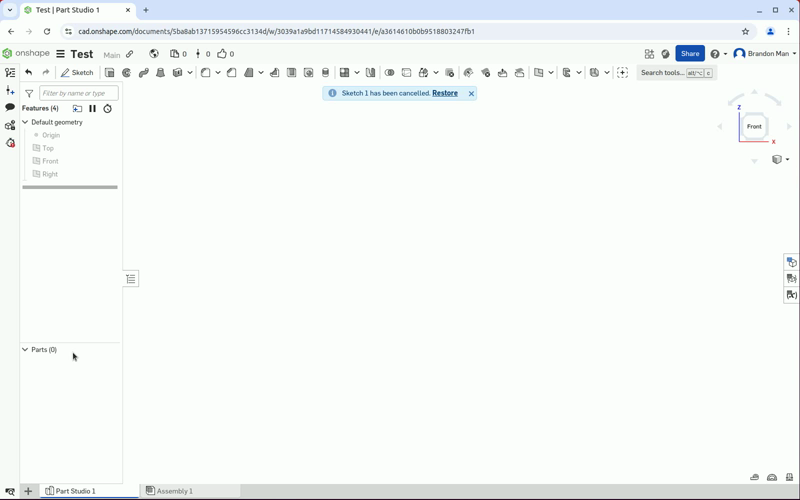
key_up(shift)
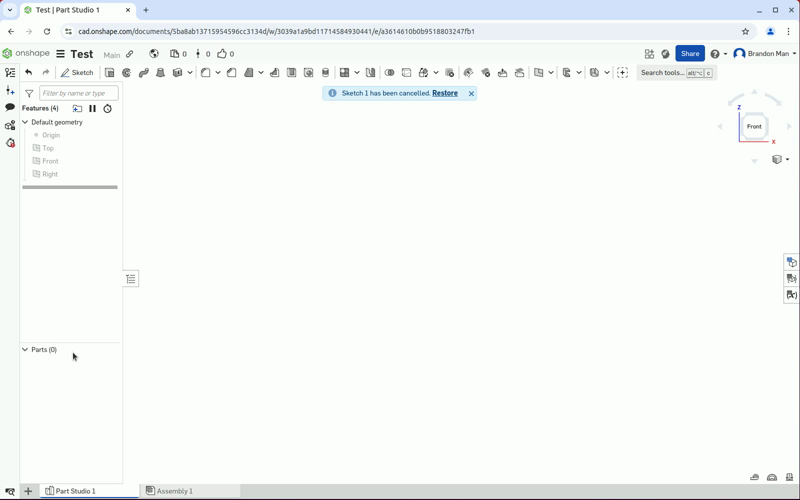
key(space)
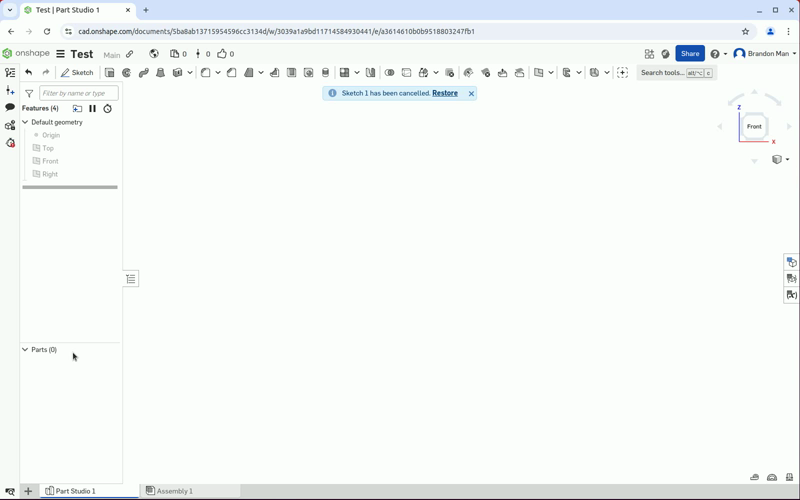
key_down(shift)
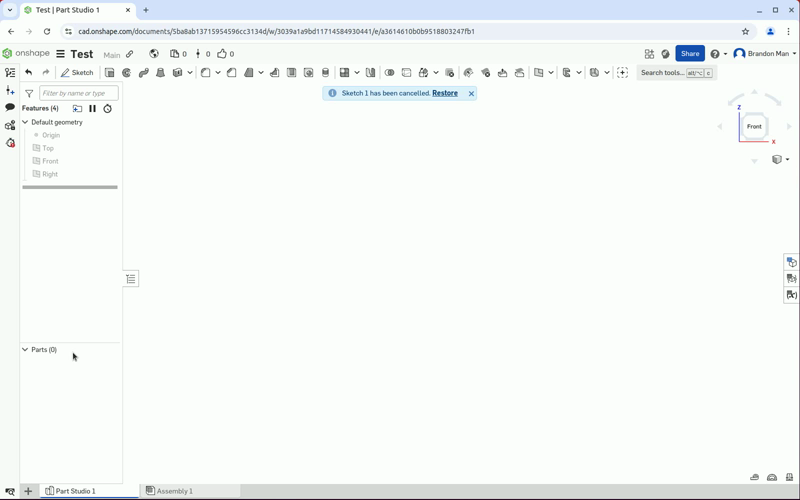
key(left)
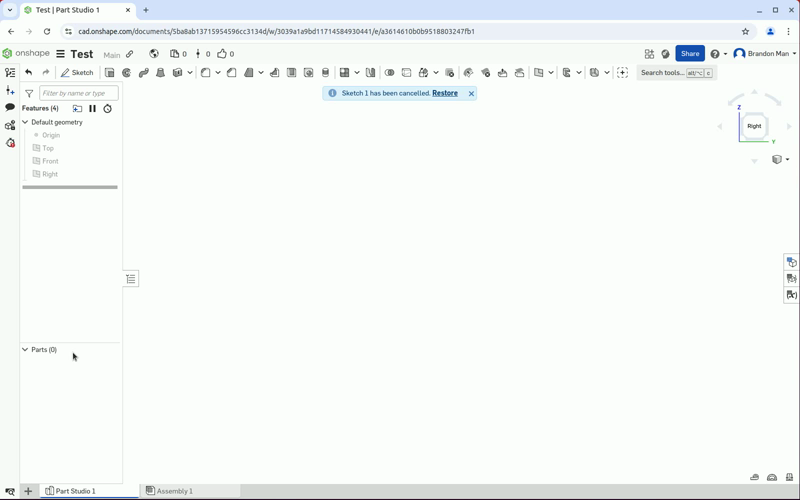
key_up(shift)
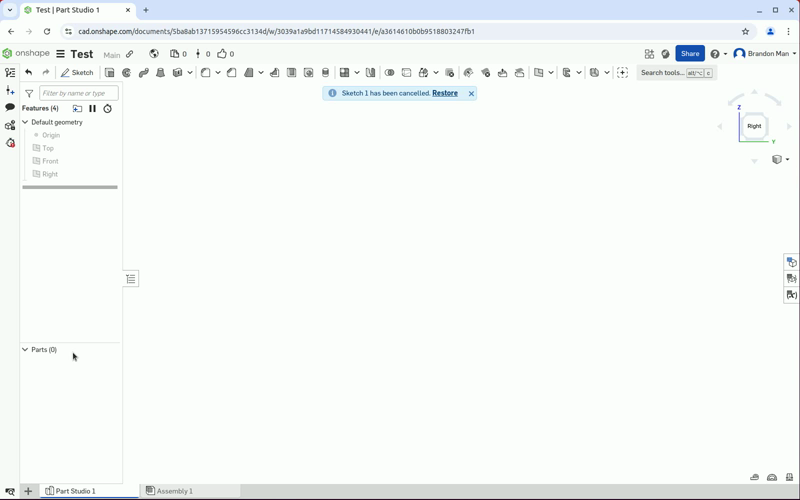
mouse_move(73, 352)
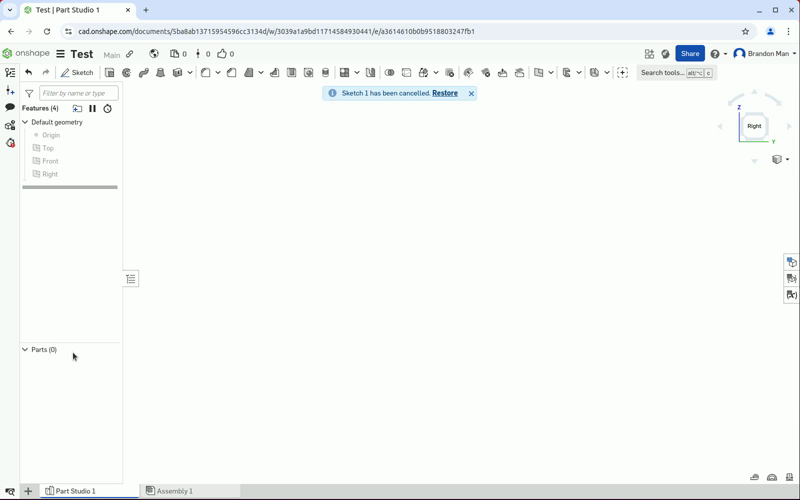
key(shift+y)
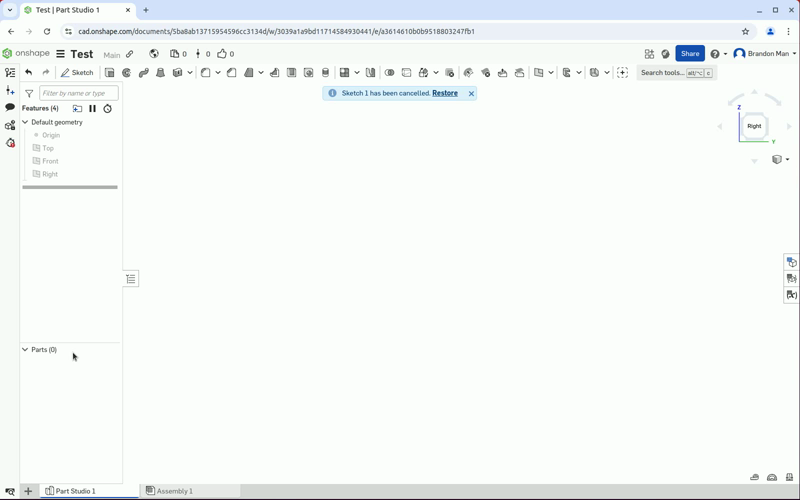
key(shift+s)
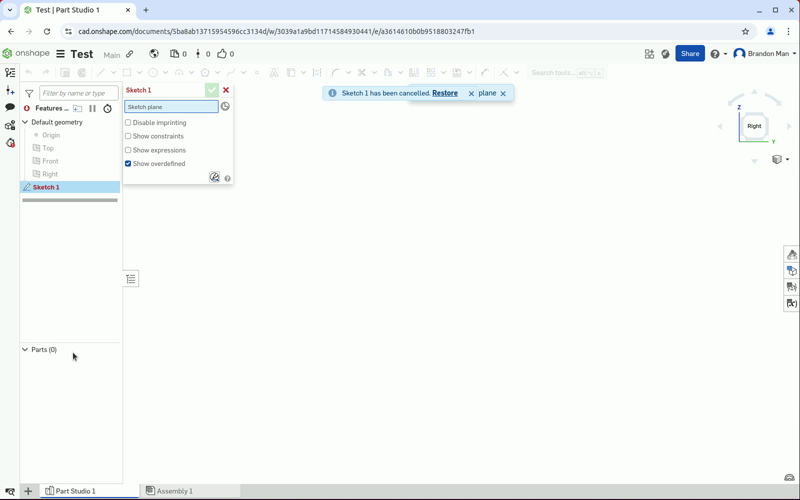
mouse_move(73, 176)
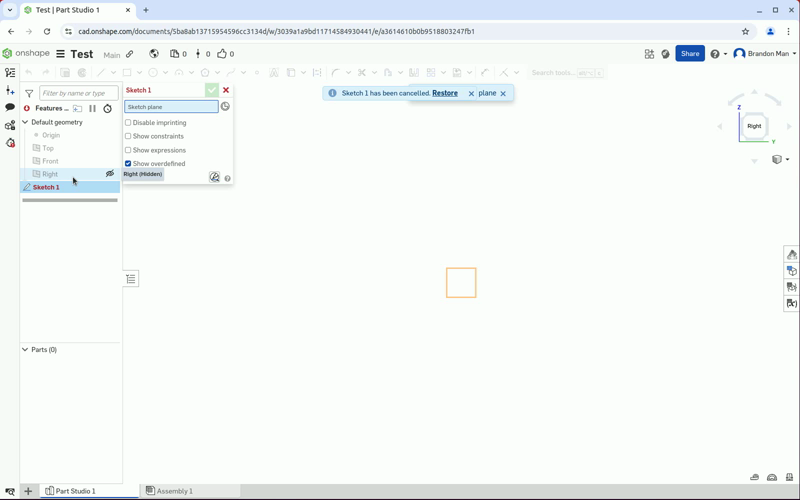
click(73, 176)
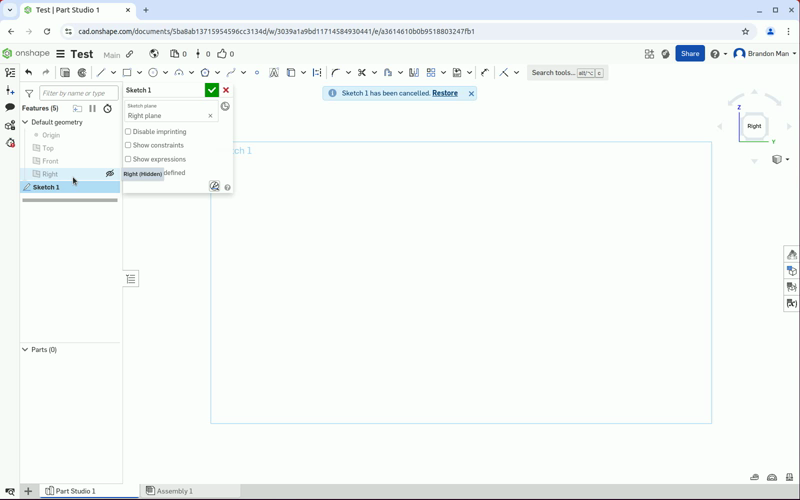
mouse_move(73, 352)
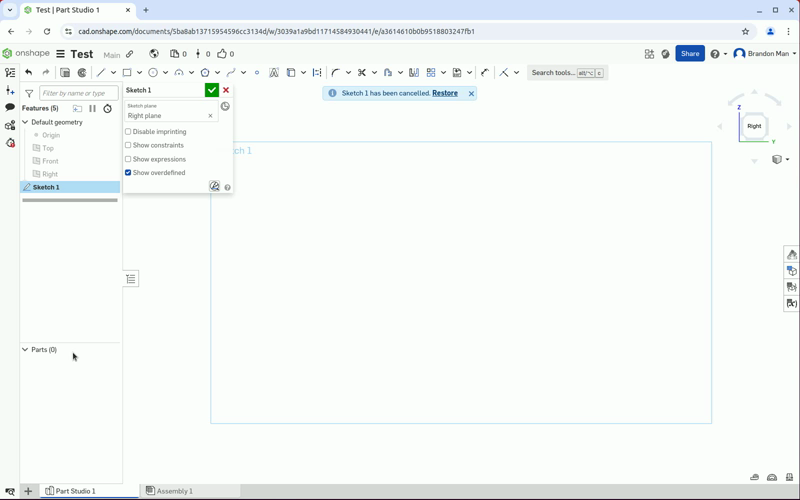
key(y)
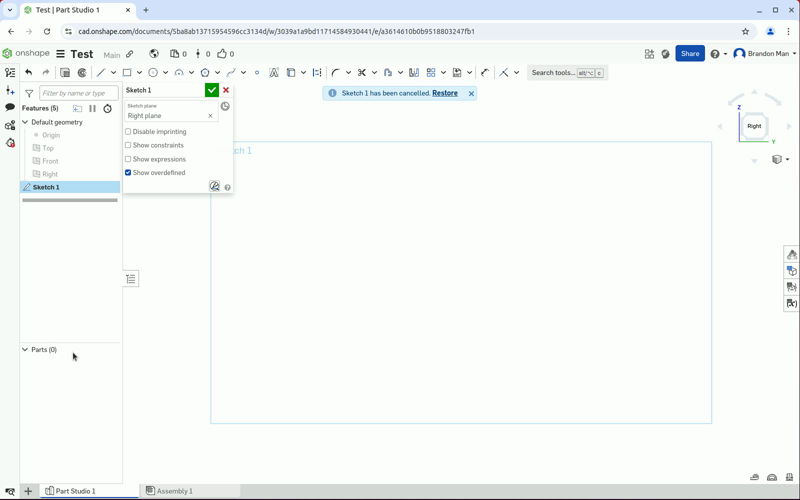
key(l)
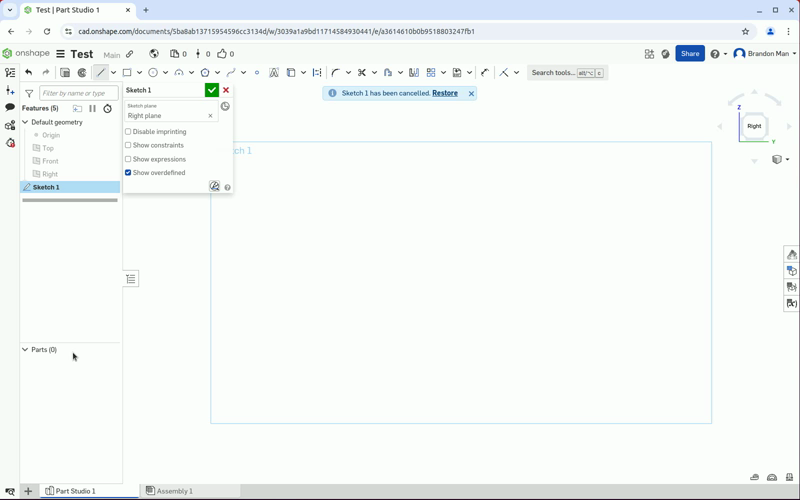
key_down(shift)
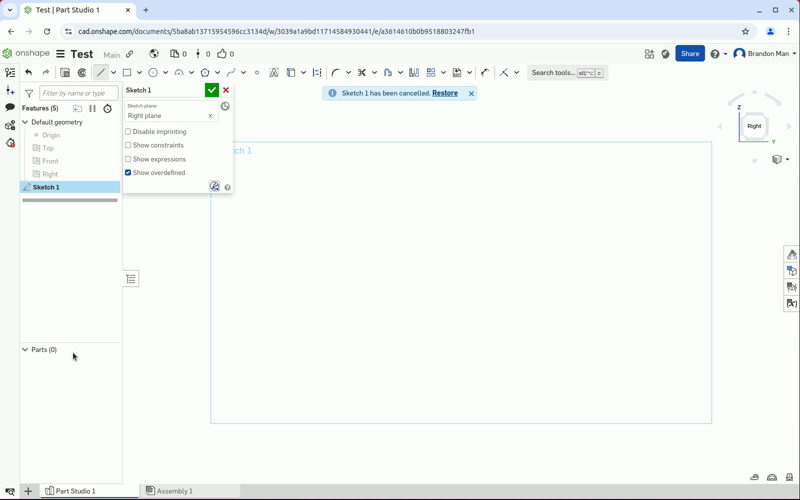
mouse_move(460, 282)
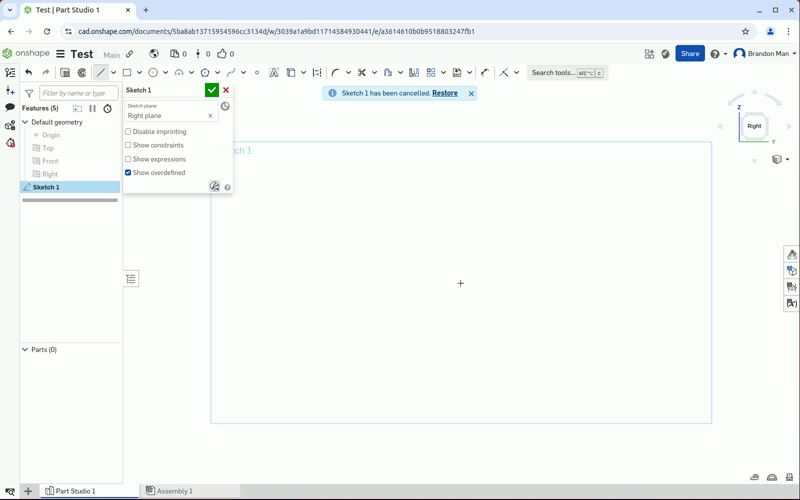
click(460, 282)
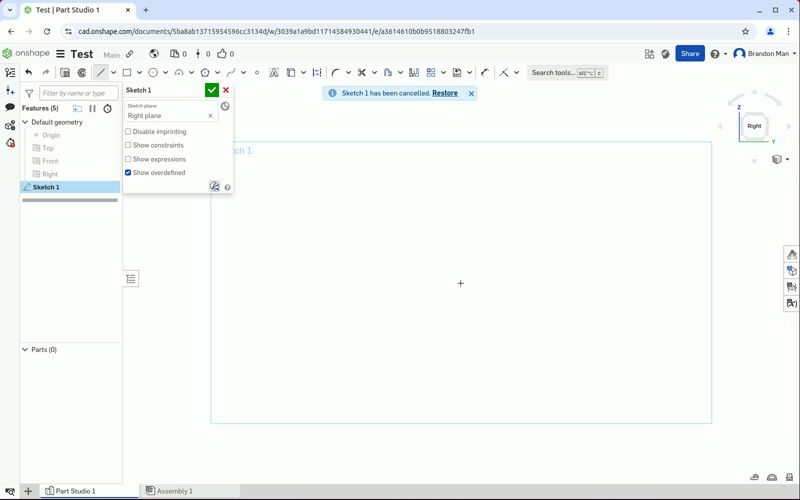
key_up(shift)
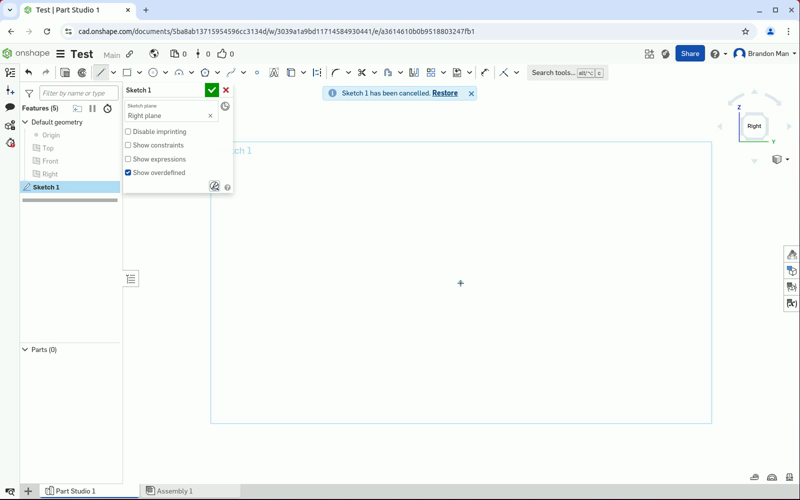
key_down(shift)
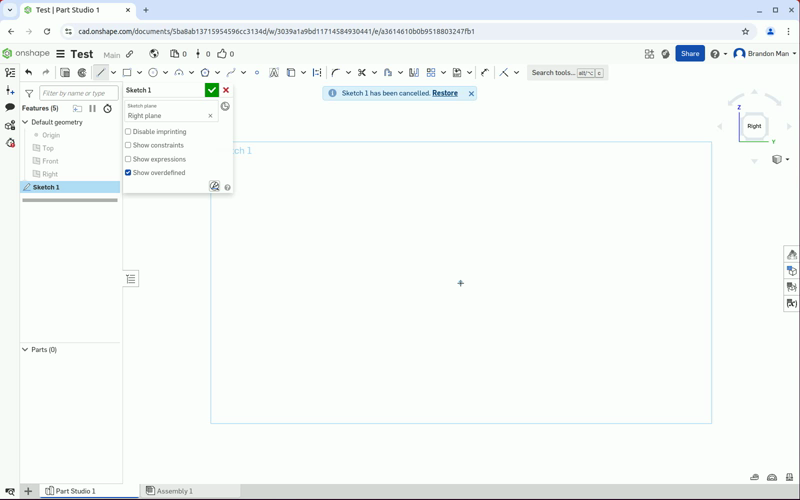
mouse_move(554, 282)
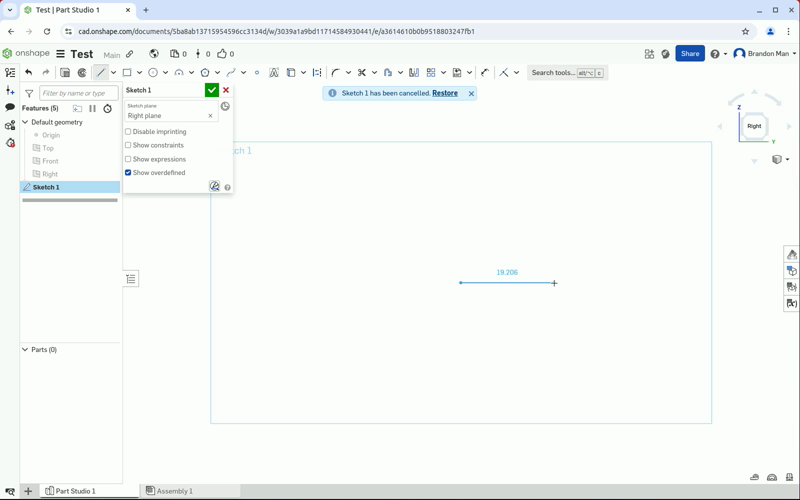
click(554, 282)
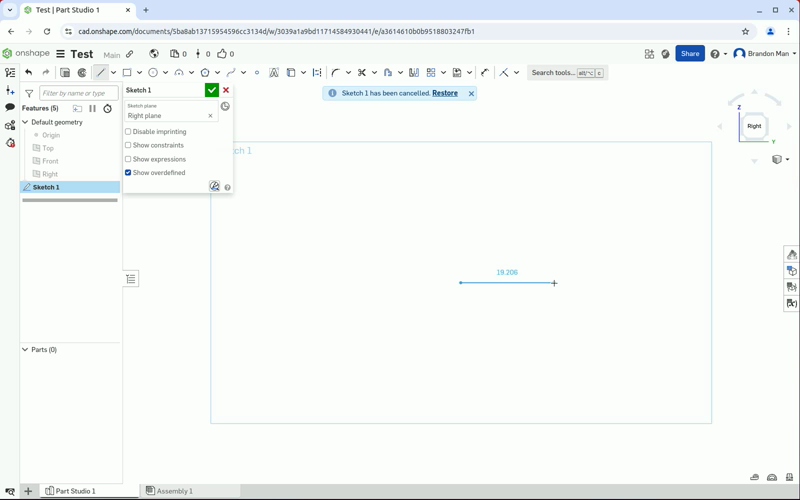
key_up(shift)
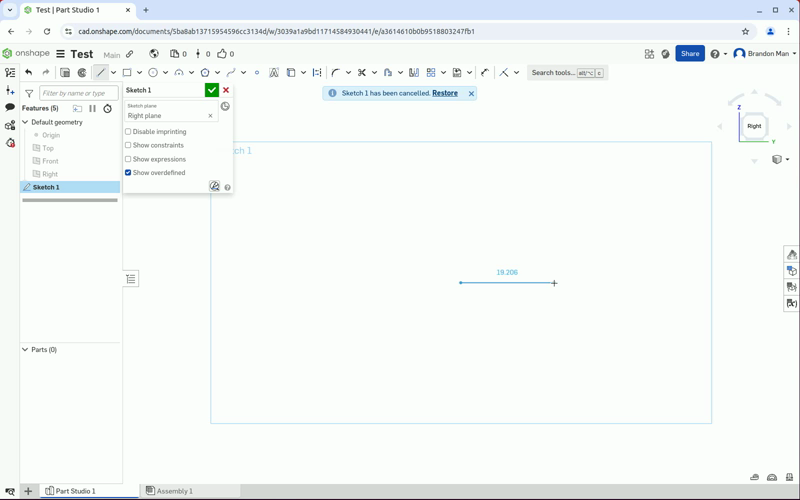
key_down(shift)
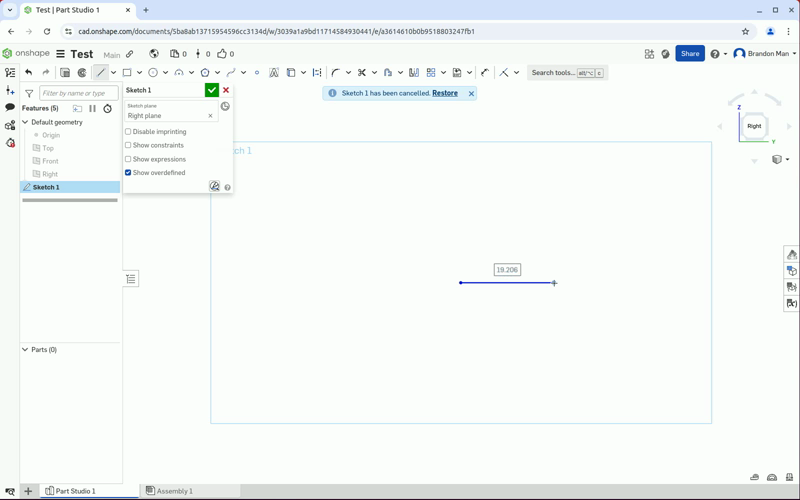
mouse_move(554, 170)
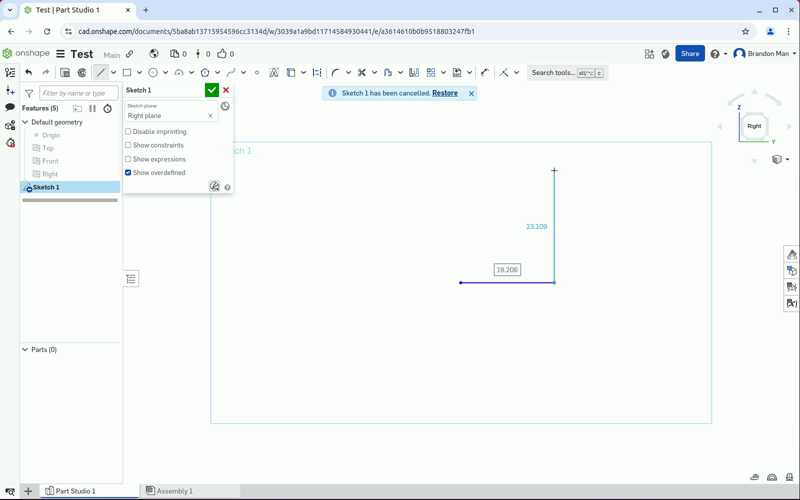
click(554, 170)
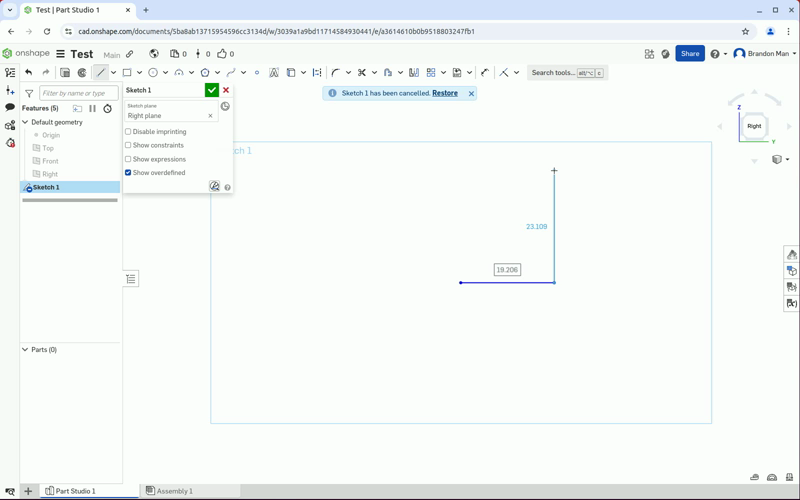
key_up(shift)
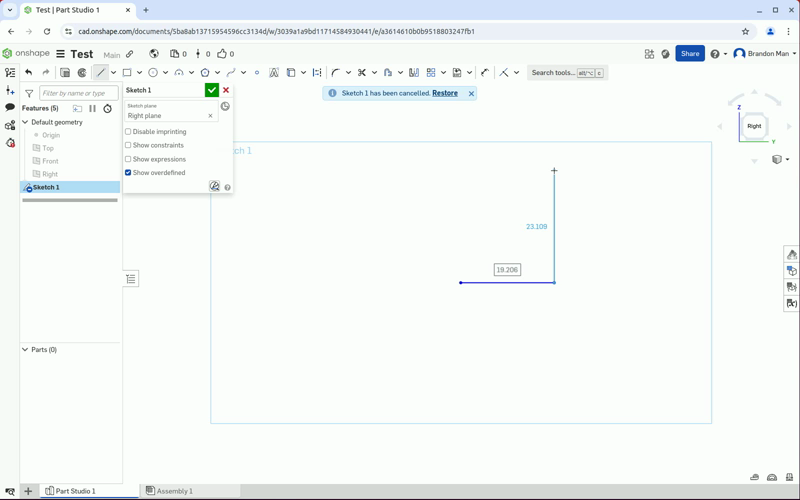
key_down(shift)
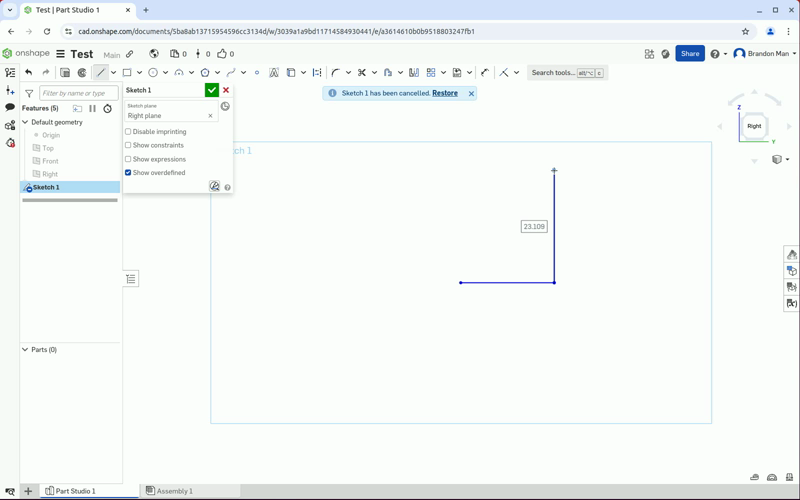
mouse_move(584, 170)
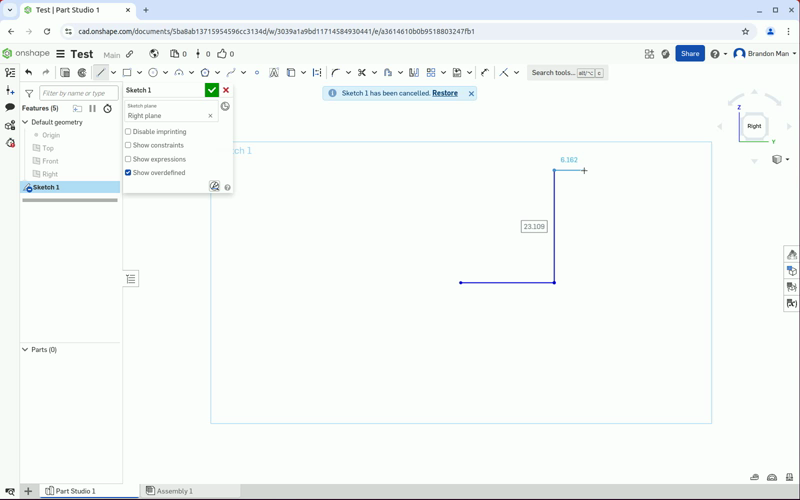
mouse_move(535, 170)
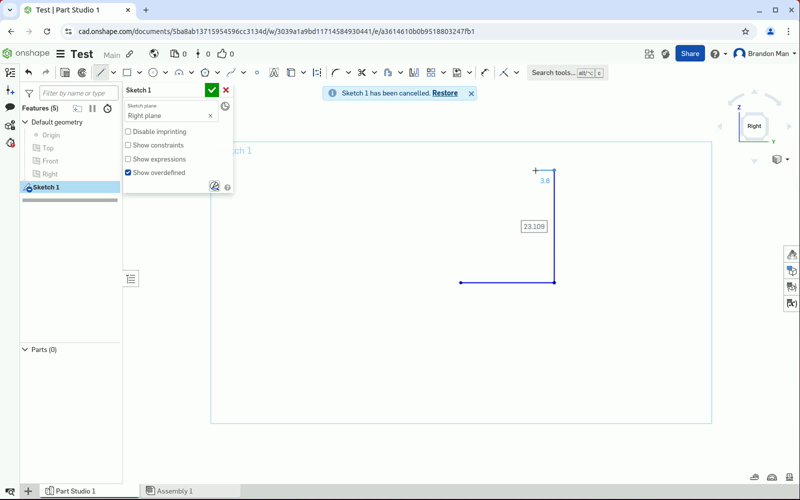
click(535, 170)
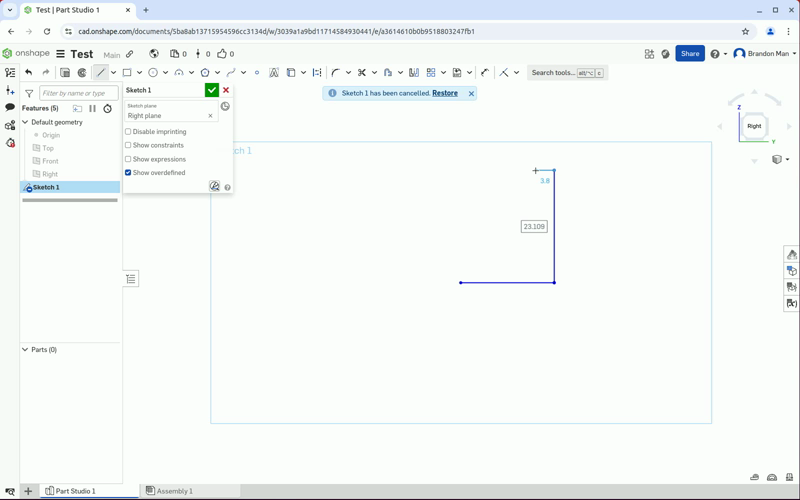
key_up(shift)
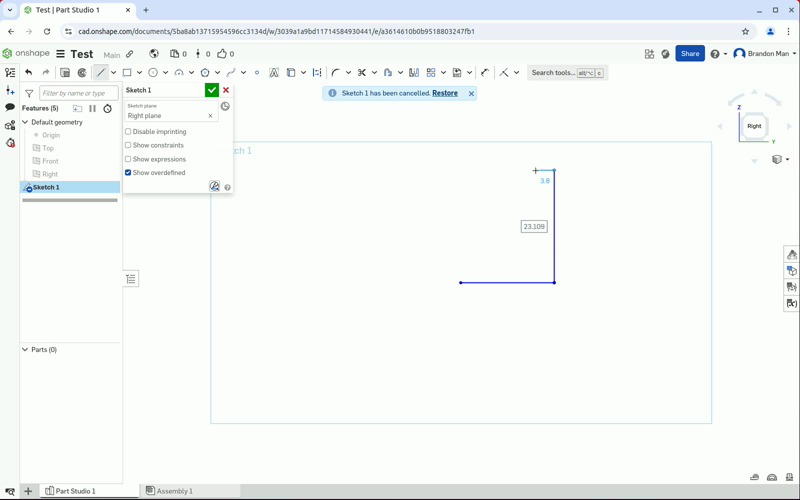
key_down(shift)
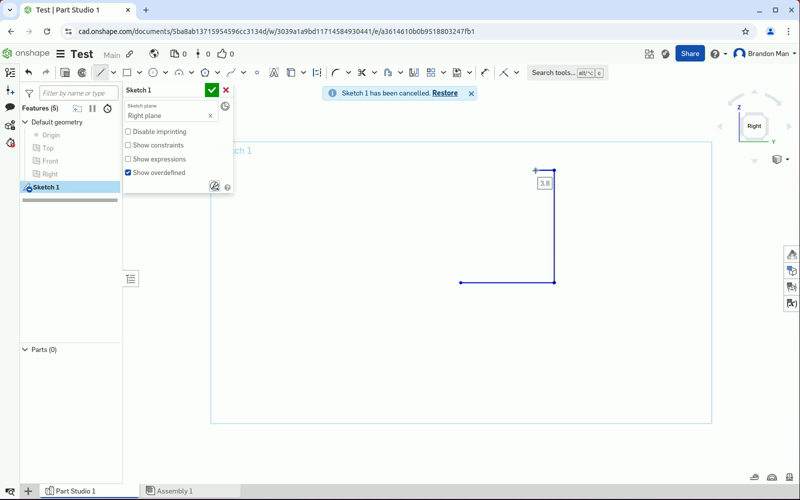
mouse_move(535, 245)
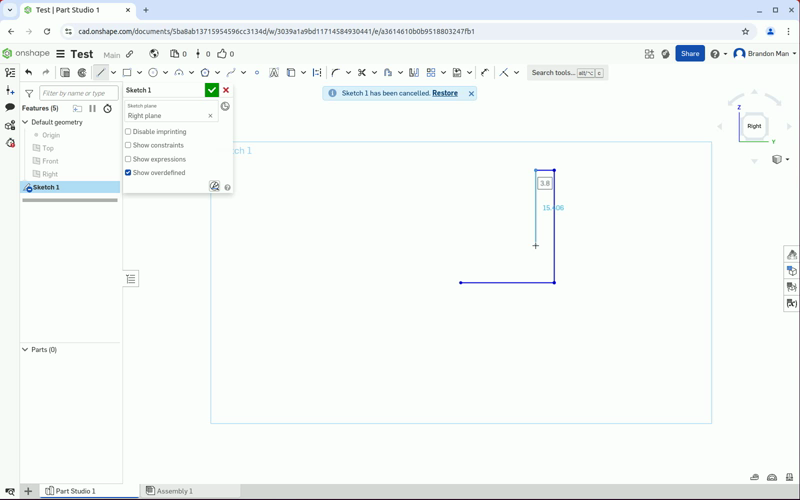
click(535, 245)
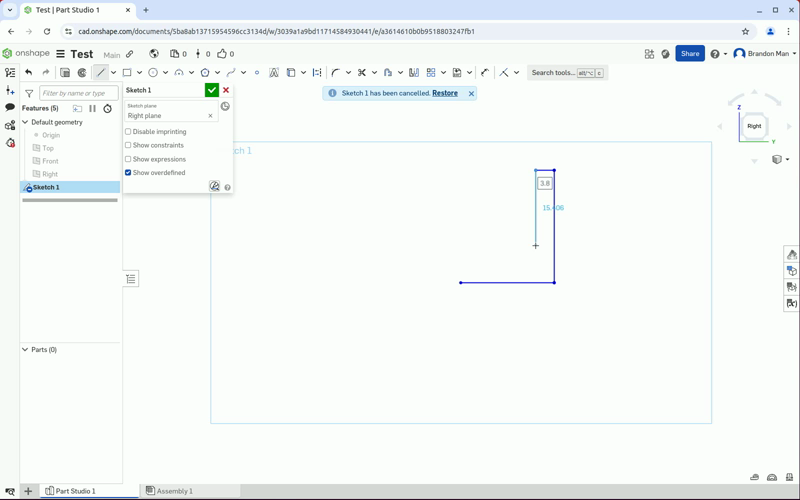
key_up(shift)
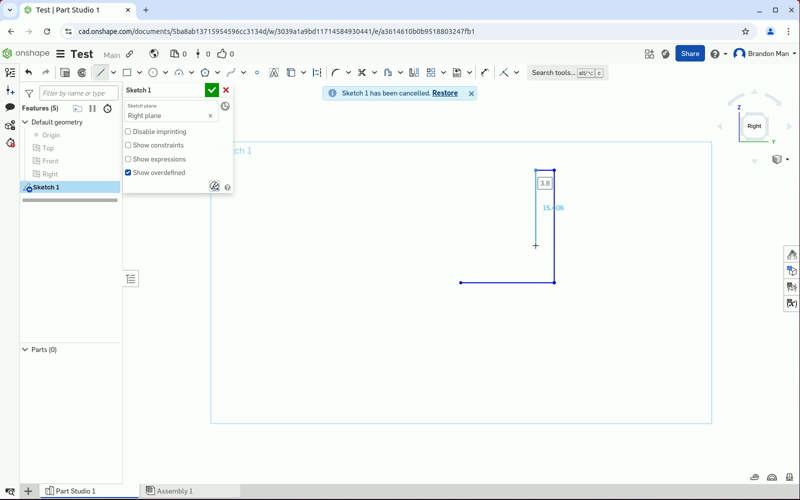
key_down(shift)
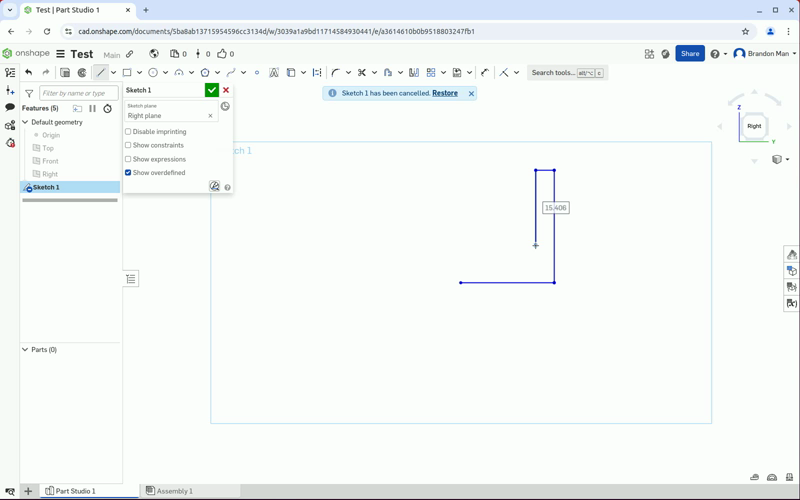
mouse_move(565, 245)
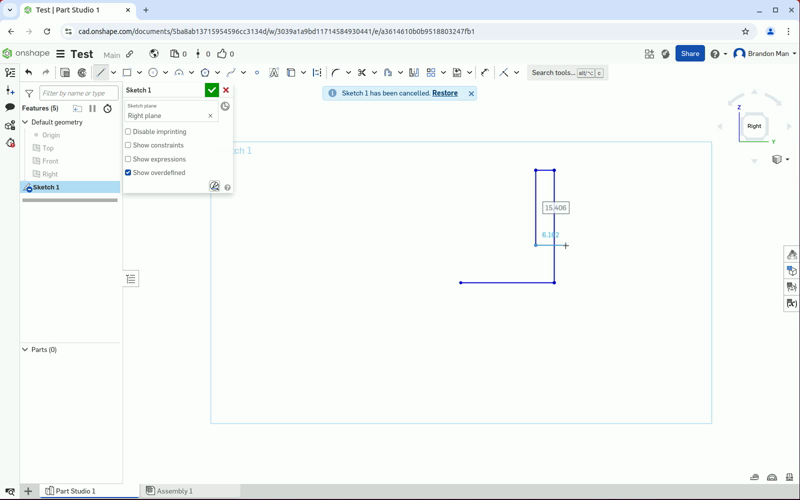
mouse_move(479, 245)
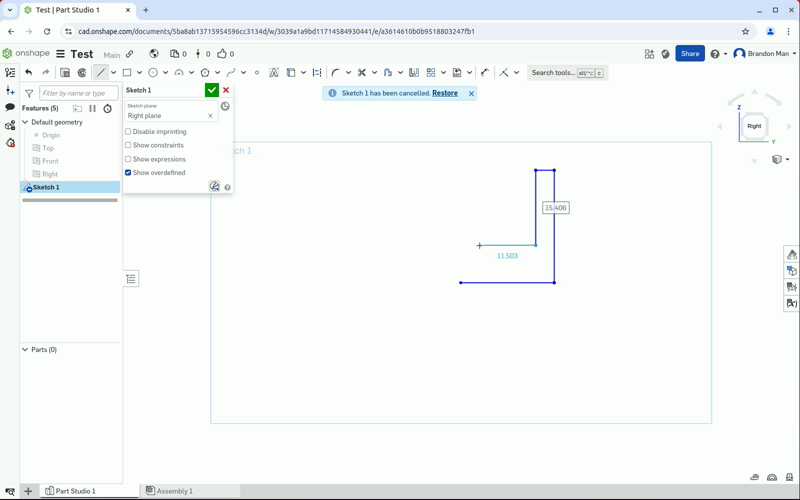
click(479, 245)
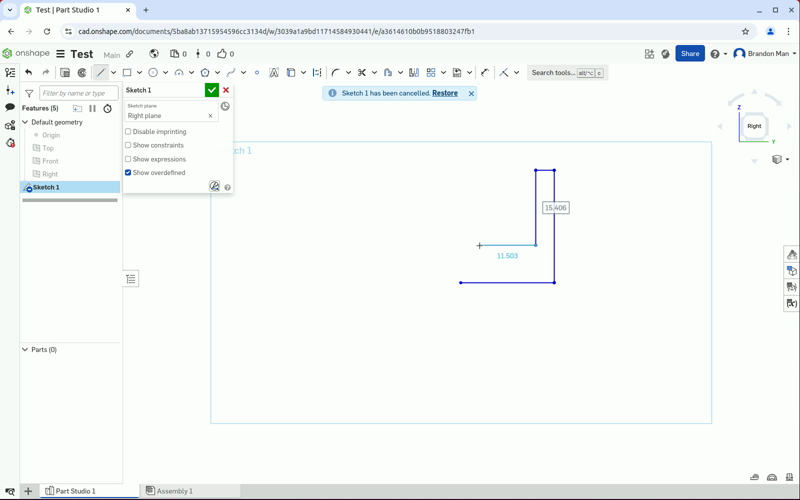
key_up(shift)
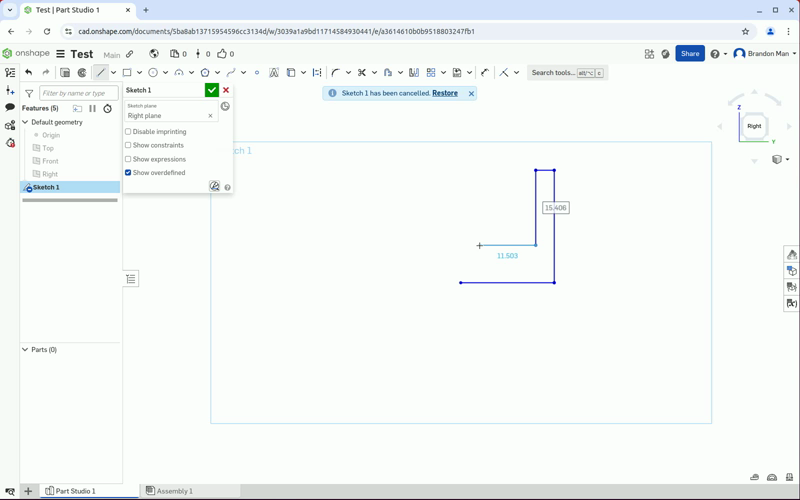
key_down(shift)
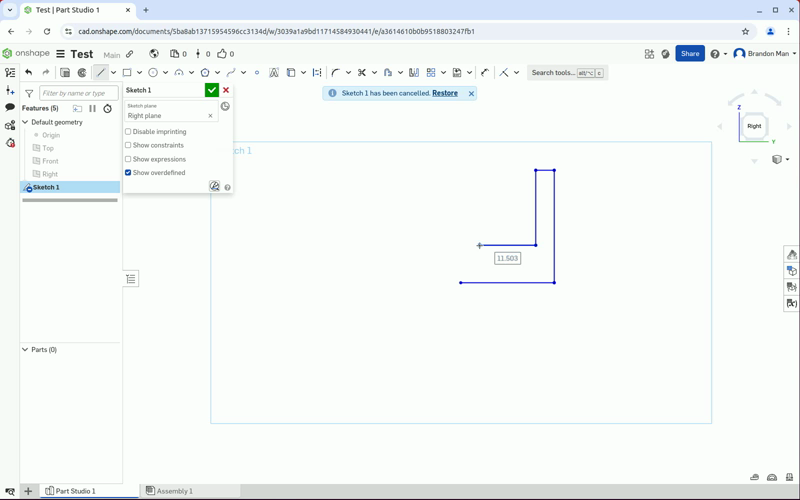
mouse_move(479, 170)
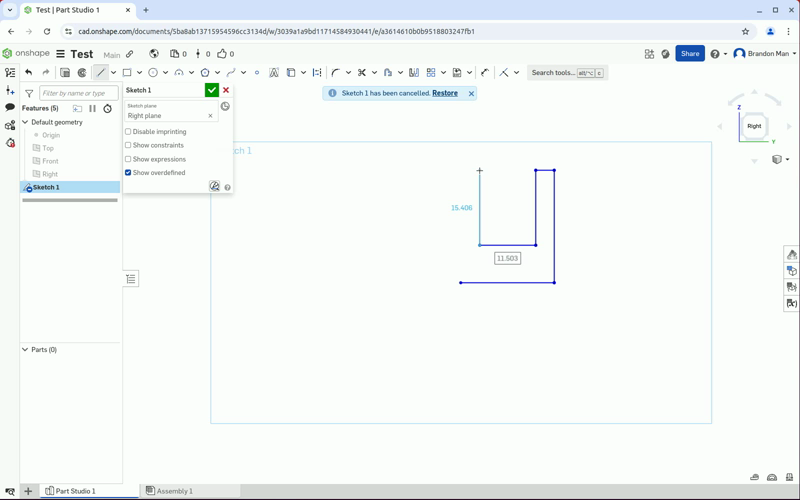
click(479, 170)
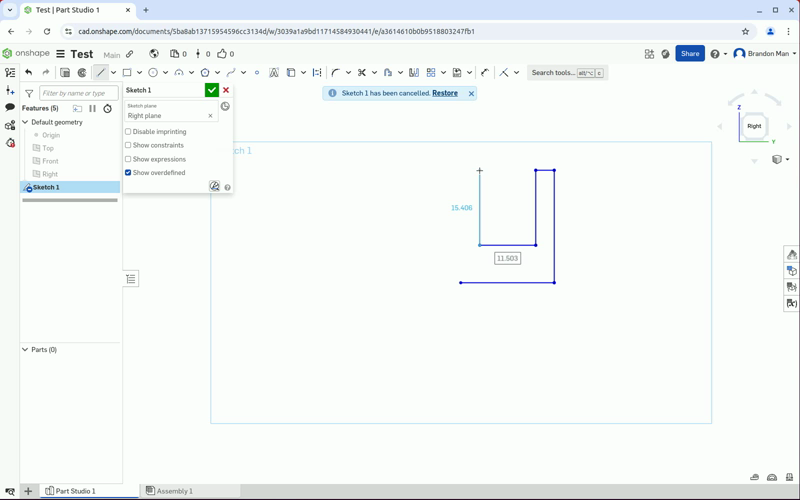
key_up(shift)
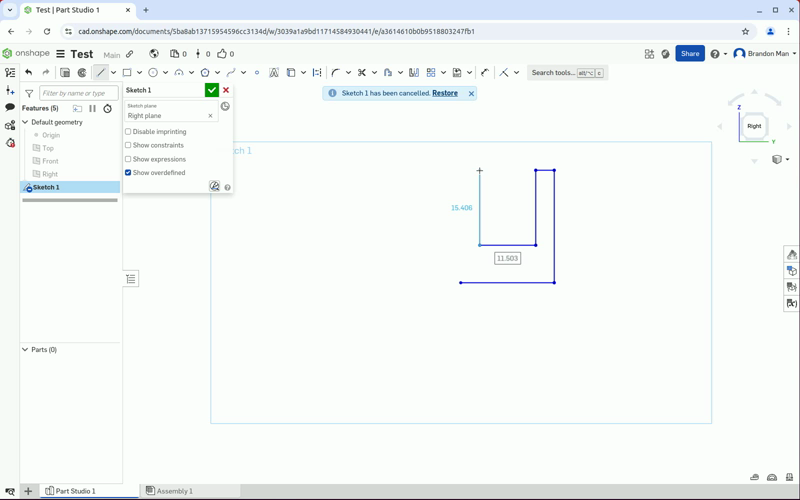
key_down(shift)
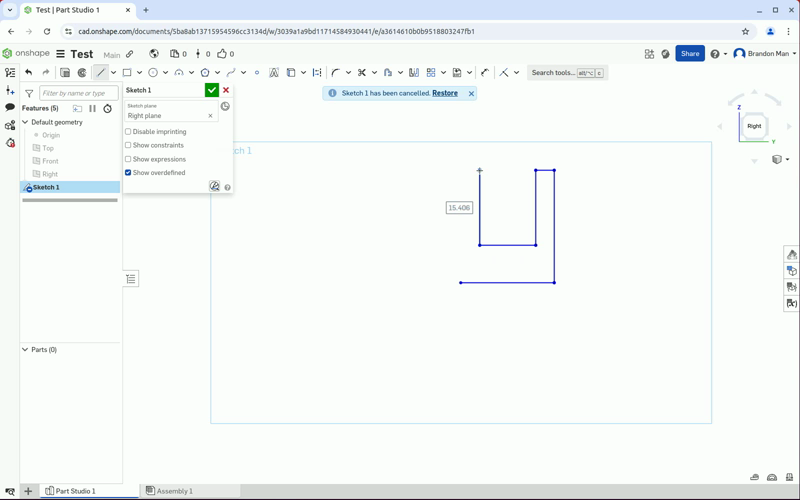
mouse_move(509, 170)
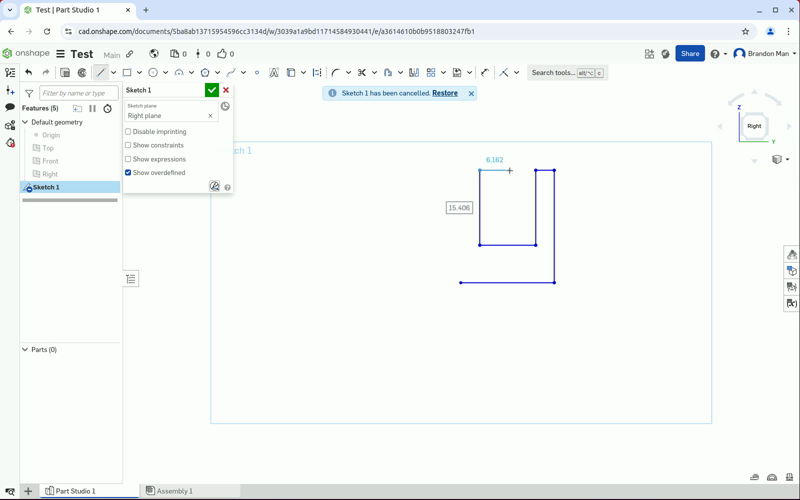
mouse_move(460, 170)
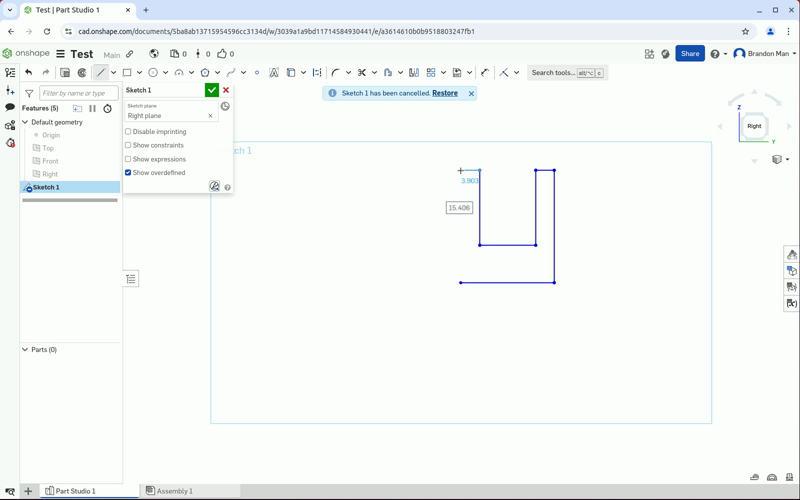
click(460, 170)
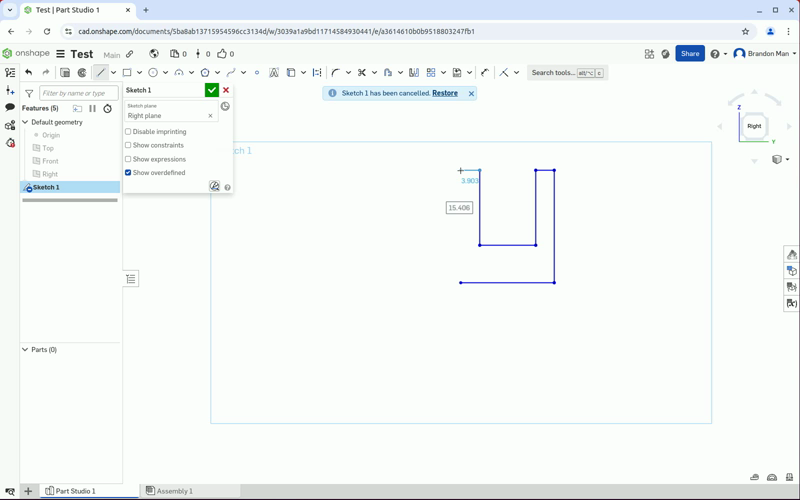
key_up(shift)
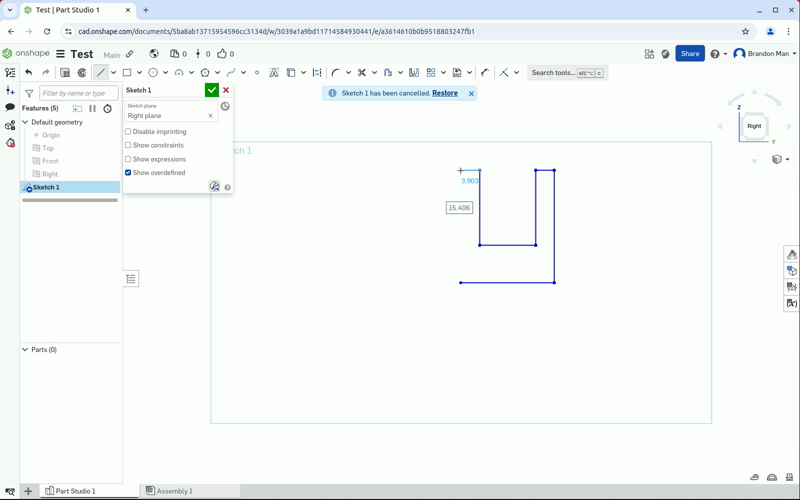
key_down(shift)
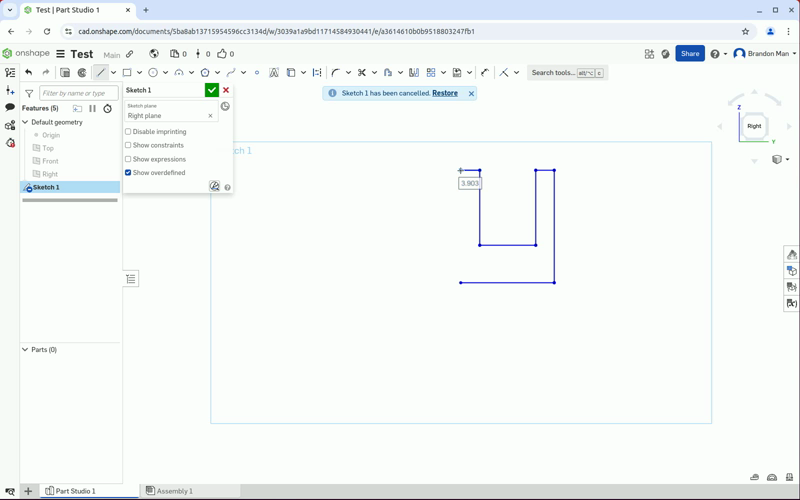
mouse_move(460, 282)
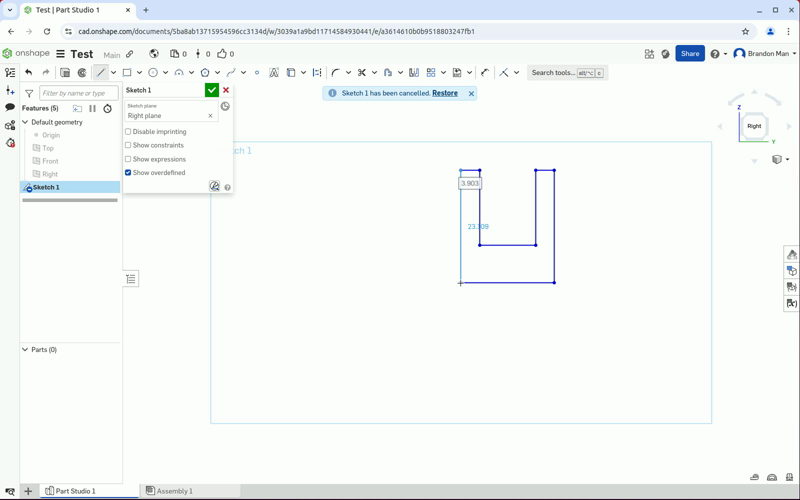
key_up(shift)
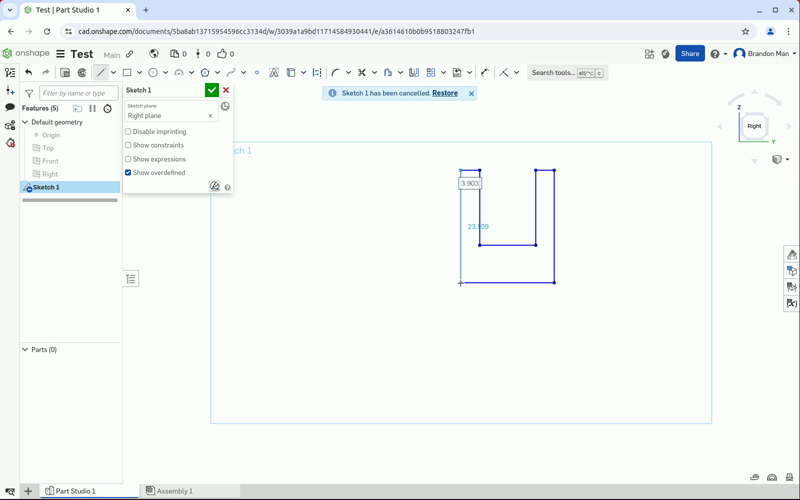
click(460, 282)
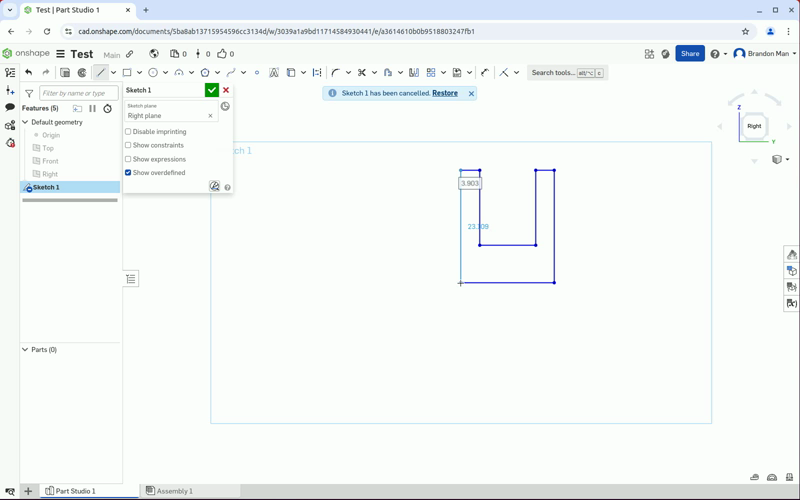
key(esc)
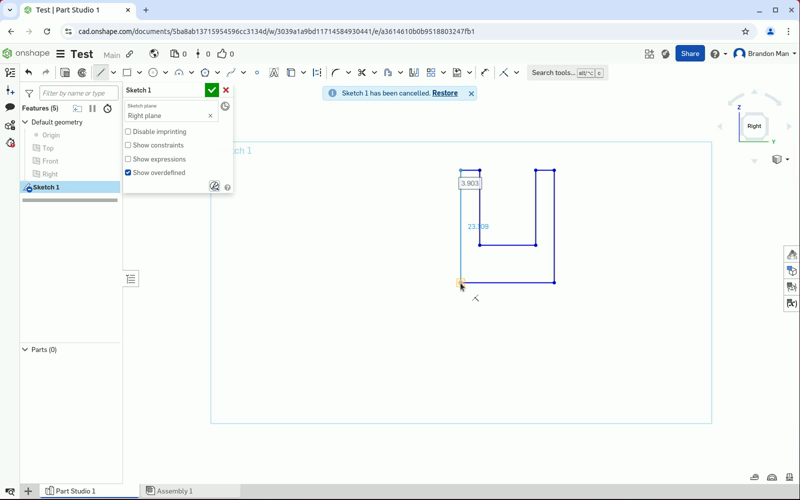
mouse_move(536, 258)
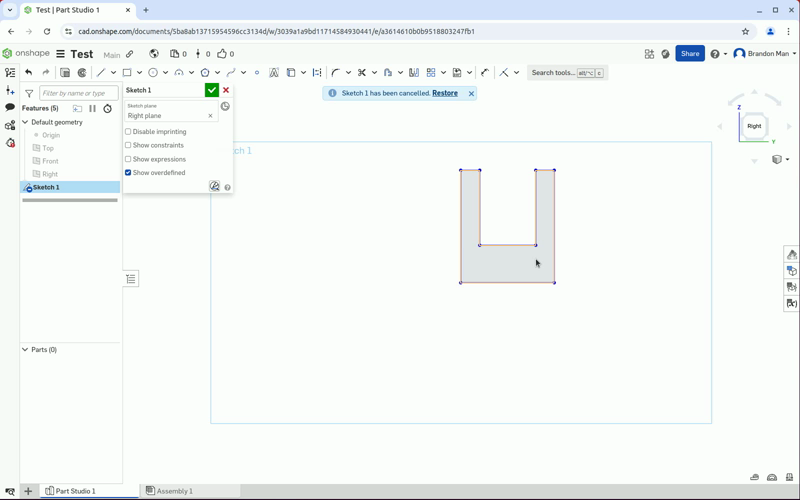
click(536, 258)
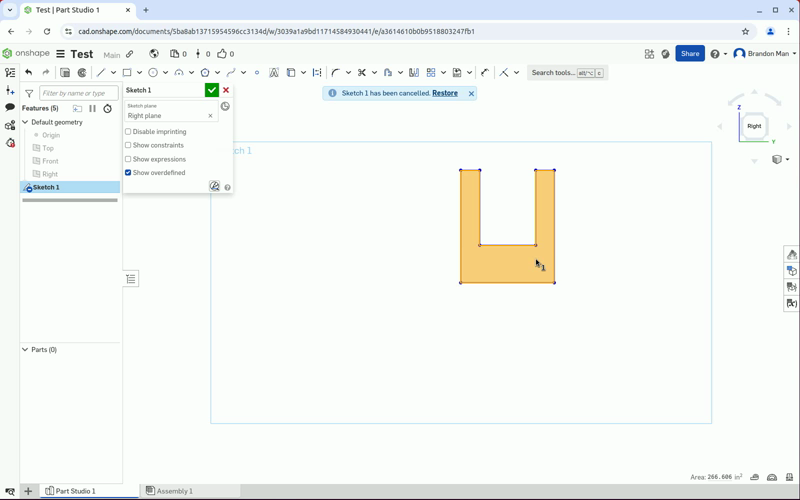
mouse_move(73, 352)
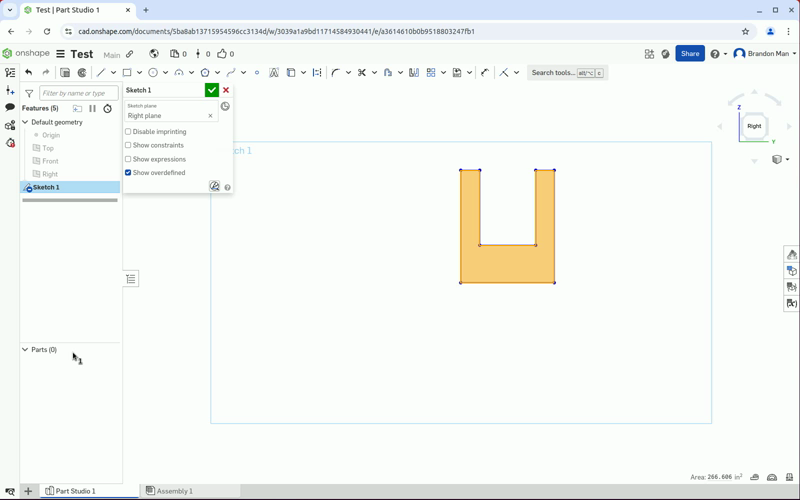
key(shift+y)
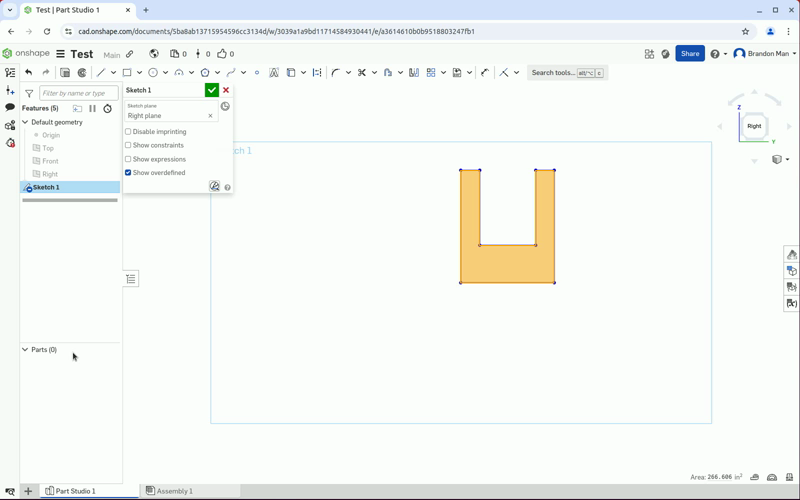
key(shift+e)
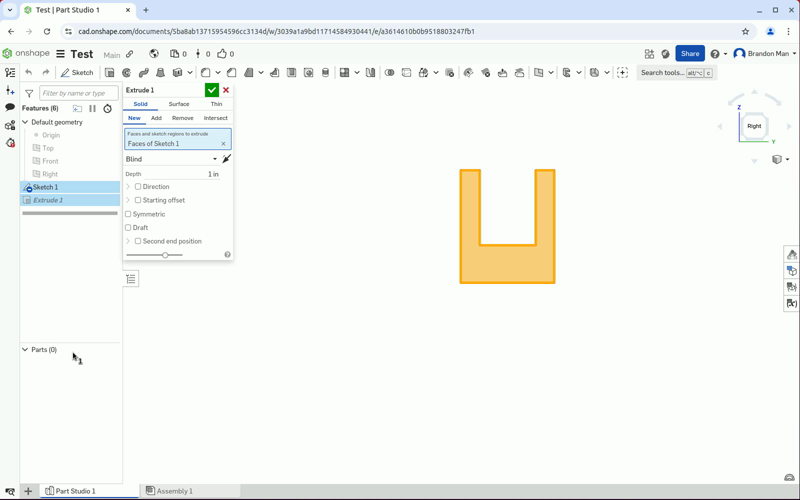
mouse_move(143, 106)
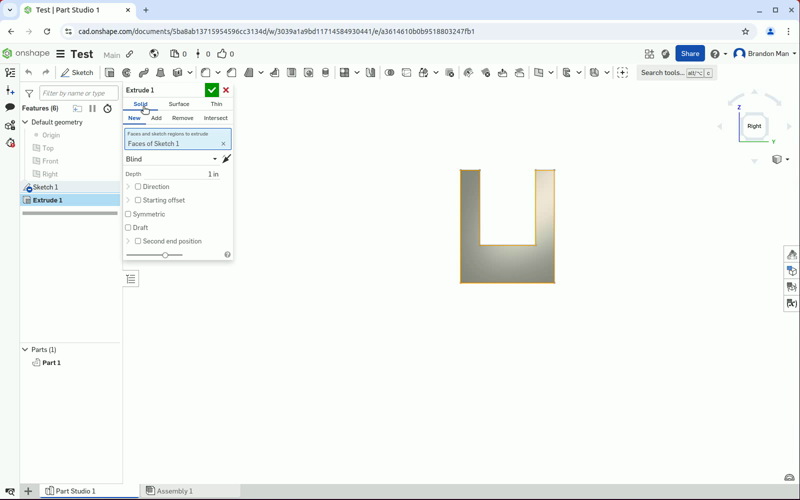
click(143, 106)
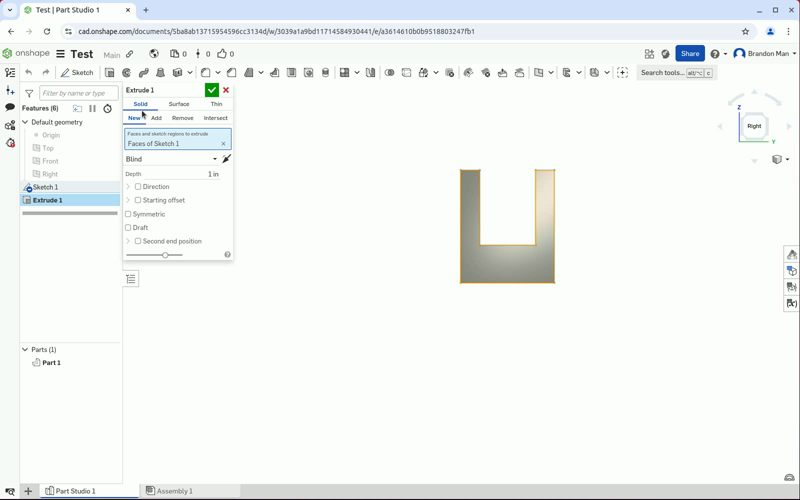
mouse_move(137, 120)
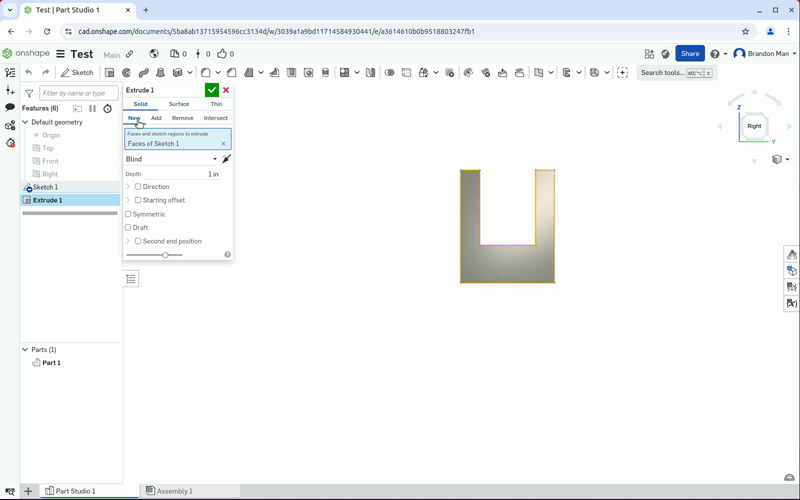
click(137, 120)
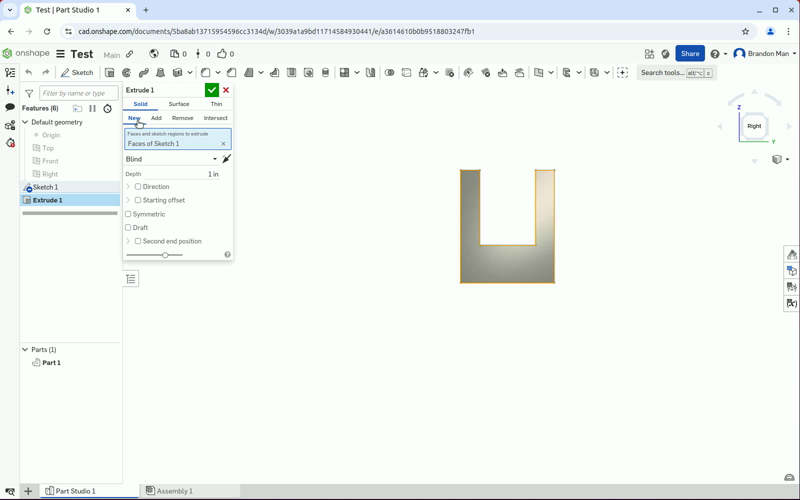
key(tab, 4)
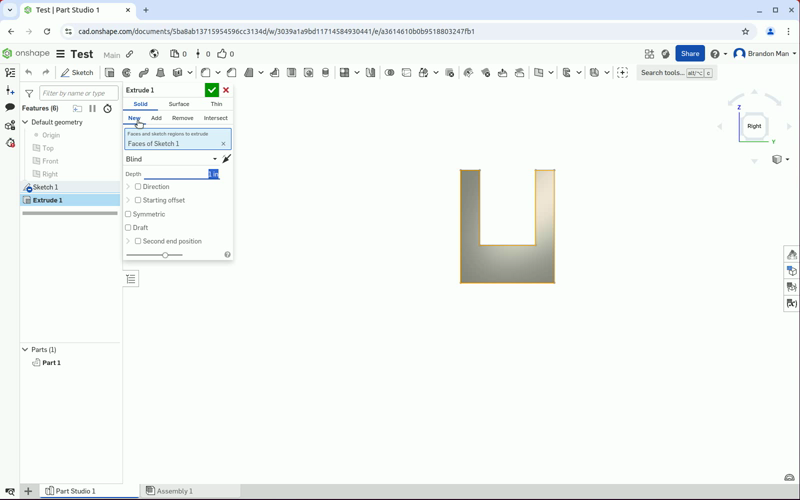
text(19.257)
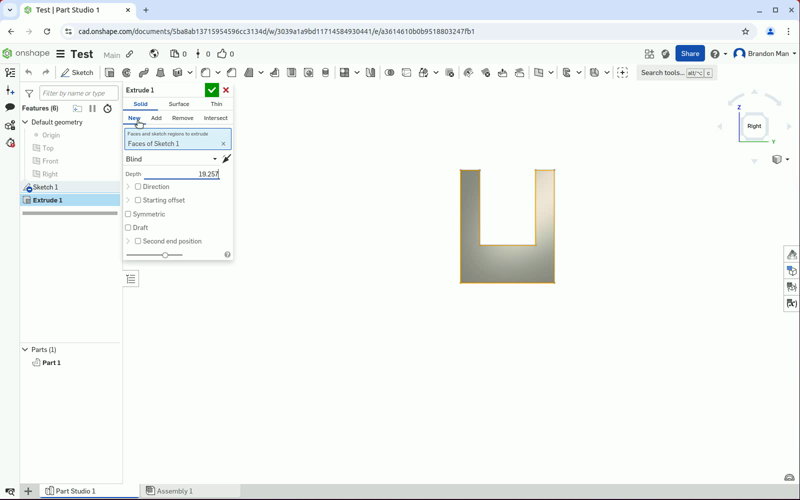
key(enter)
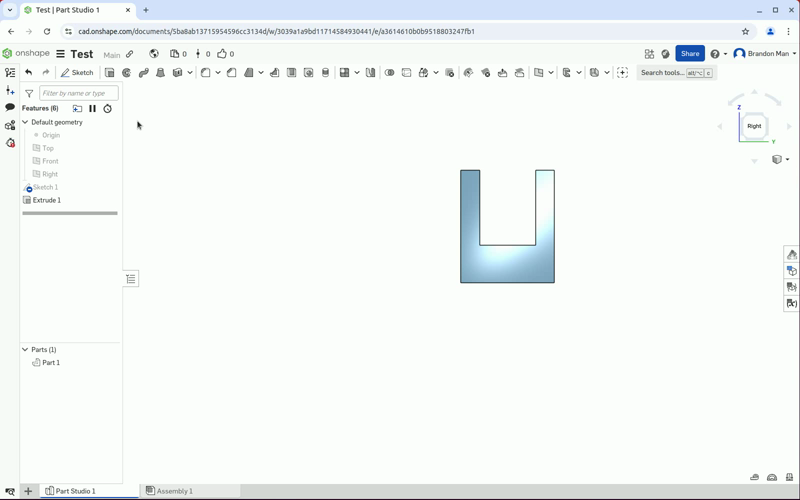
key(shift+h)
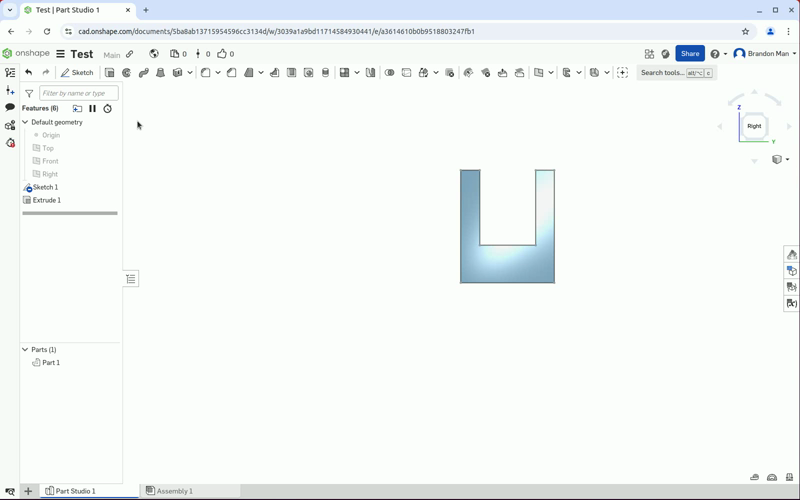
key(shift+h)
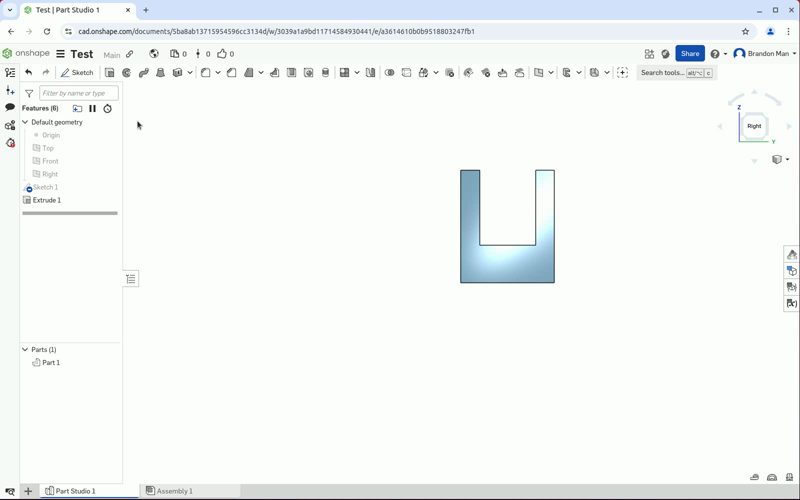
mouse_move(73, 189)
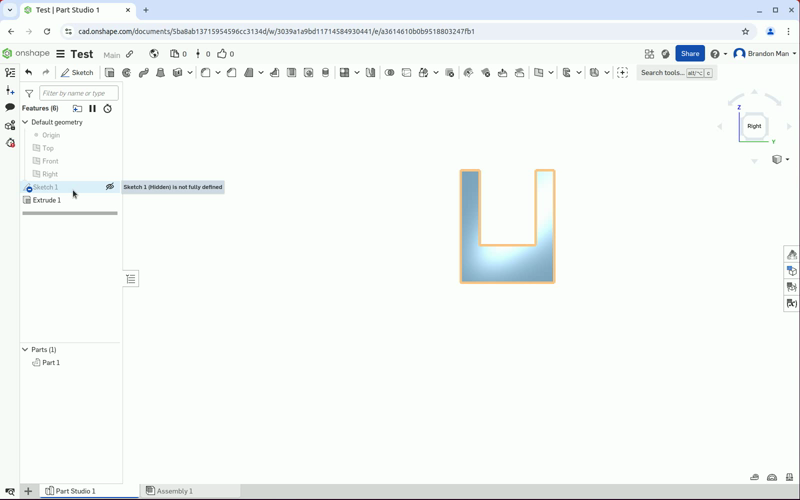
click(73, 189)
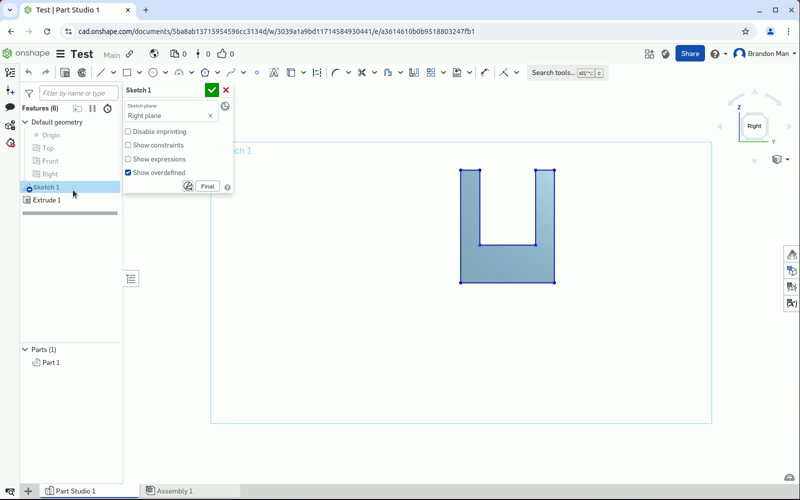
mouse_move(229, 92)
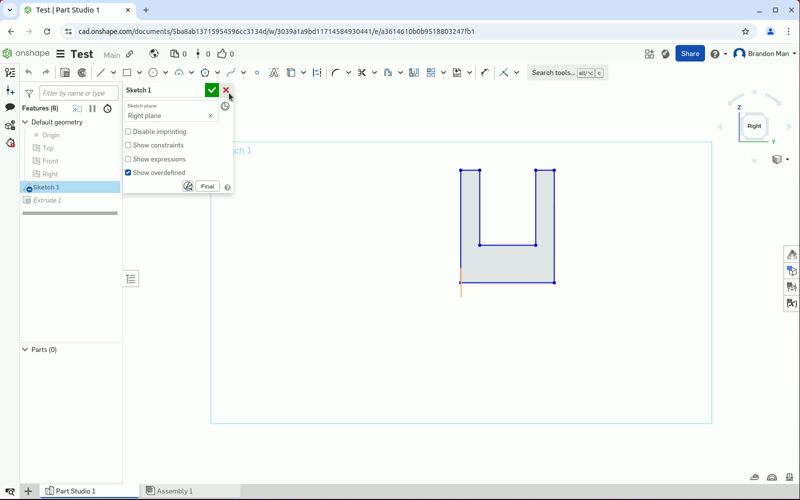
click(229, 92)
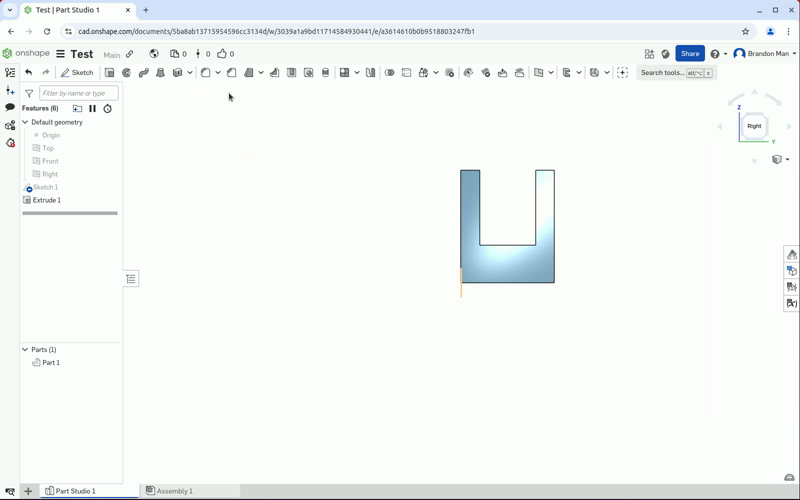
mouse_move(73, 352)
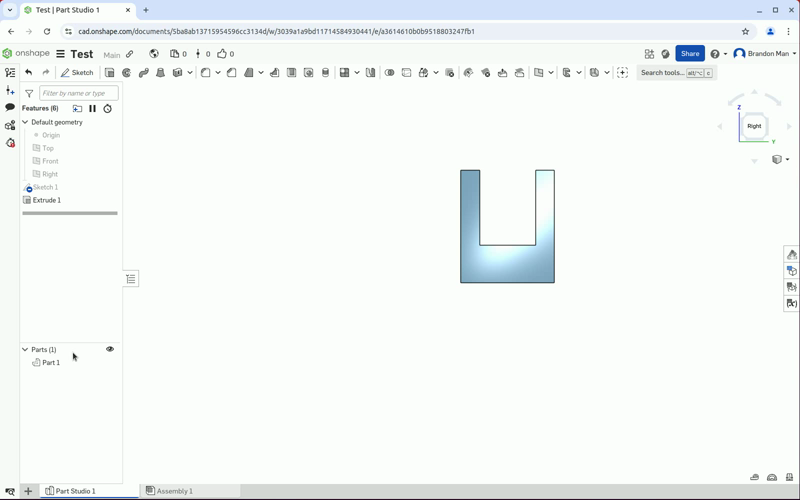
key(y)
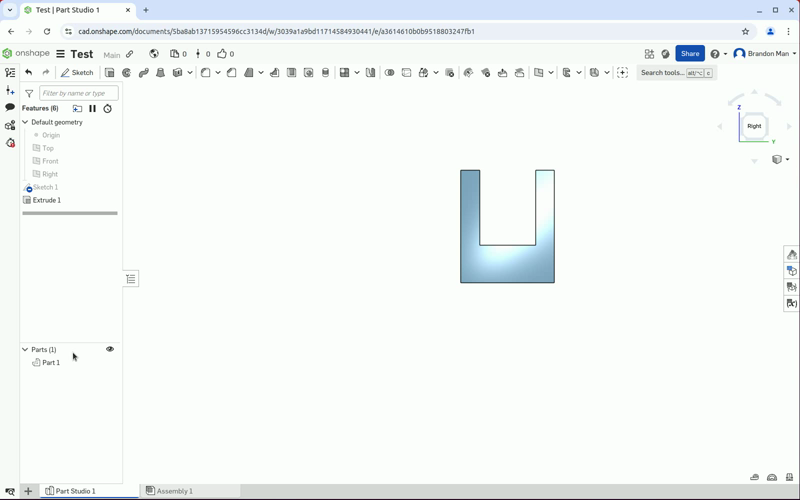
key(shift+p)
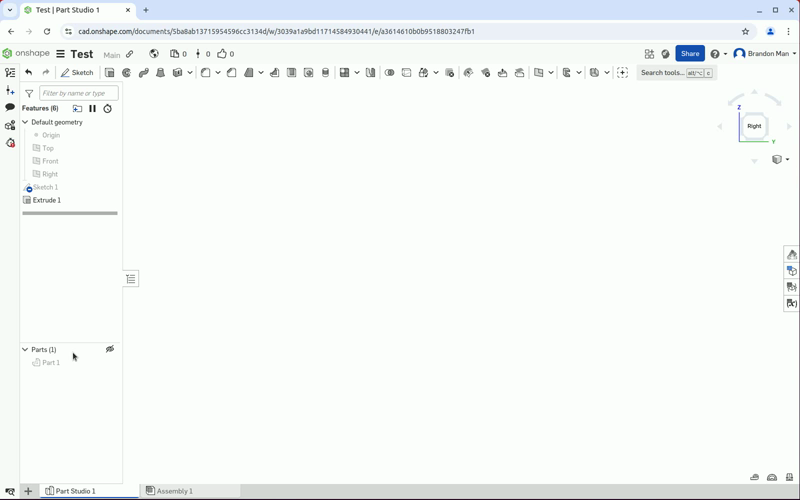
key(space)
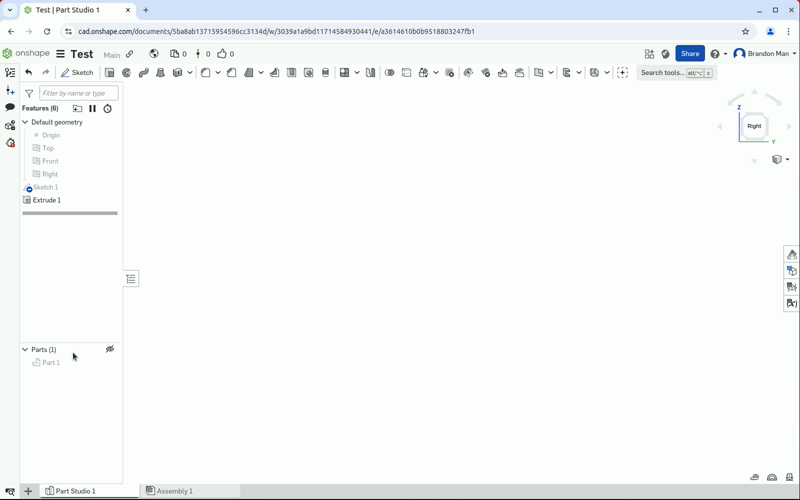
key_down(shift)
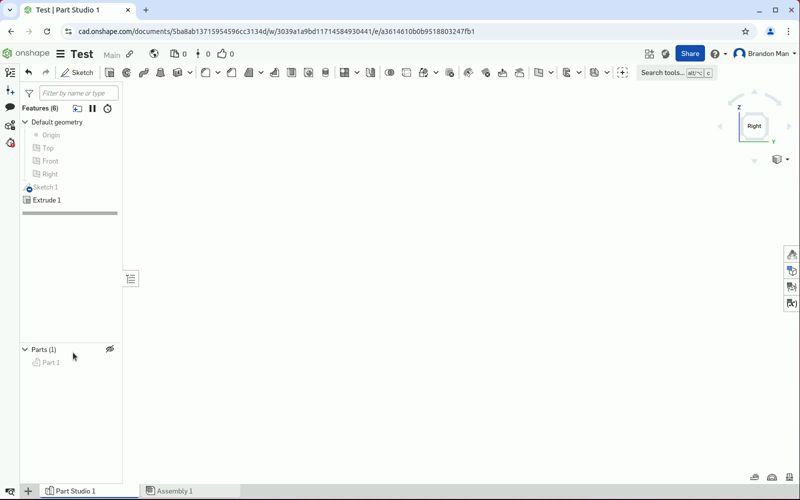
key(right)
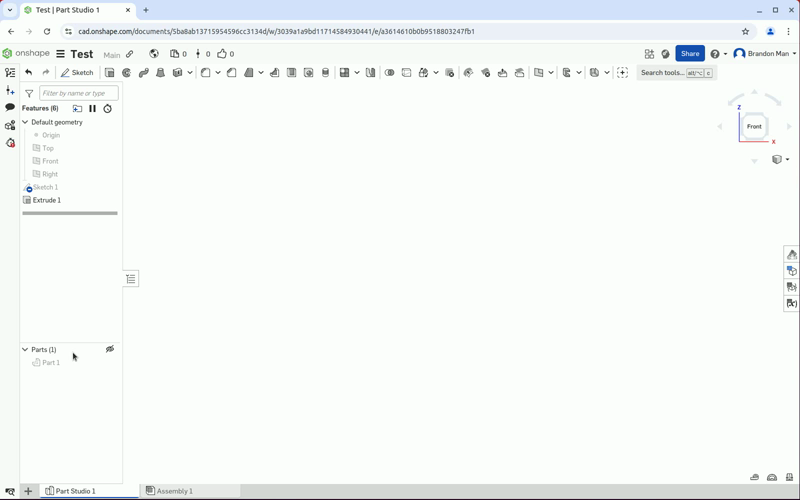
key_up(shift)
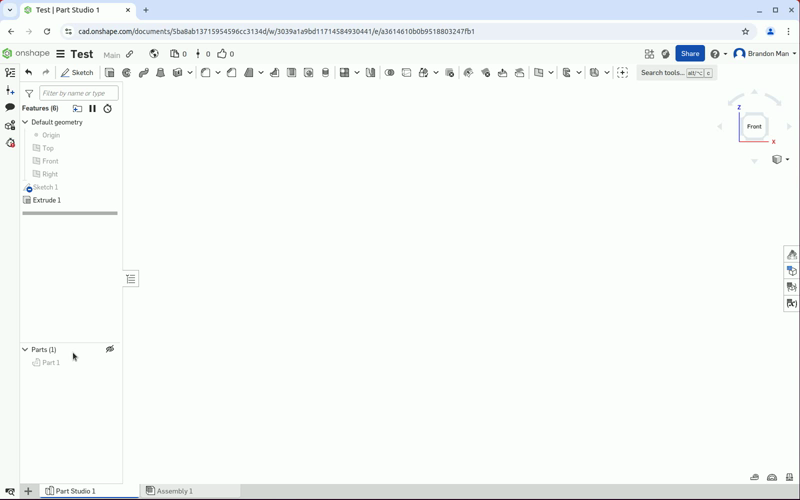
mouse_move(73, 352)
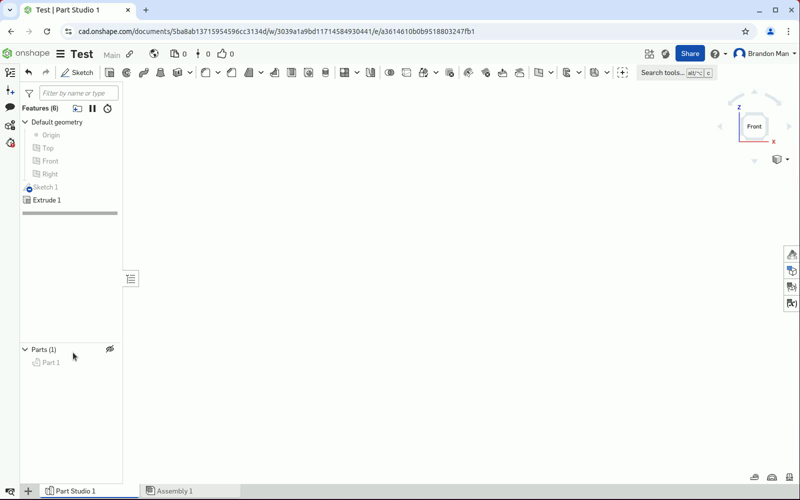
key(shift+y)
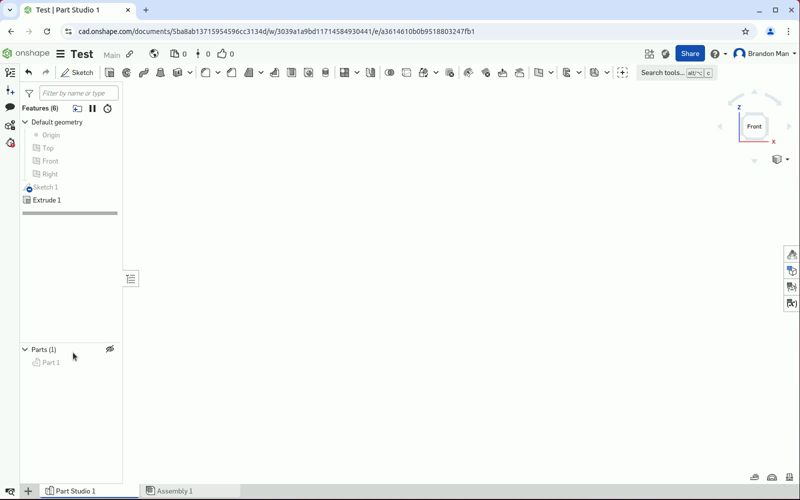
key(shift+s)
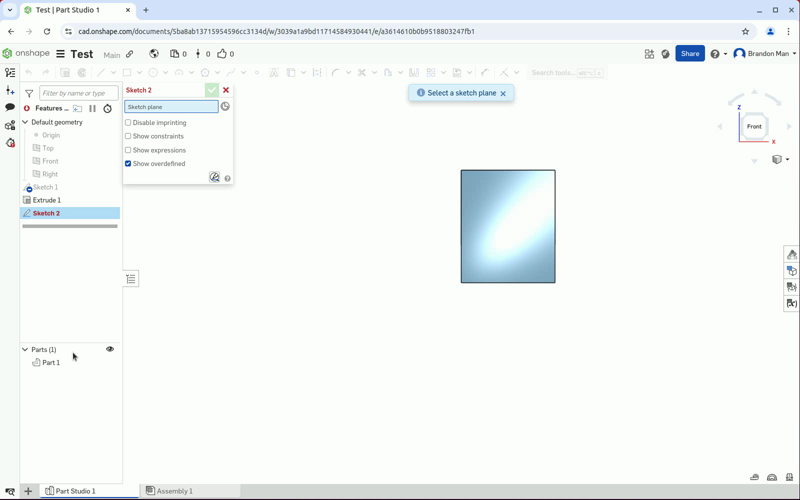
mouse_move(73, 163)
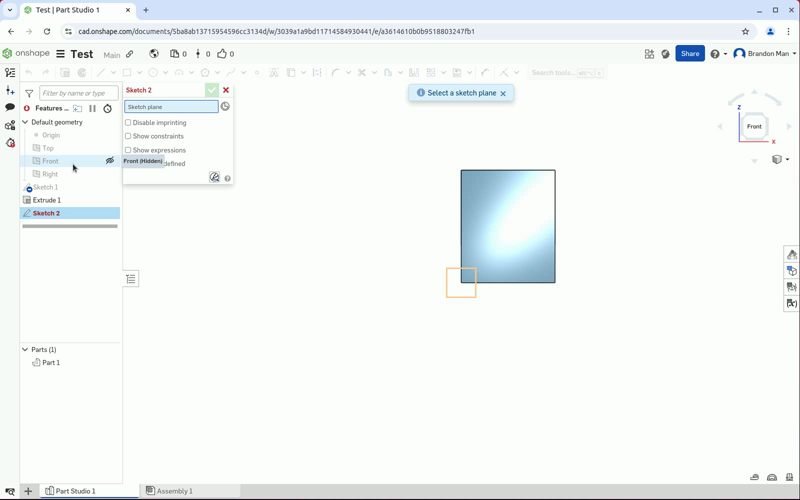
click(73, 163)
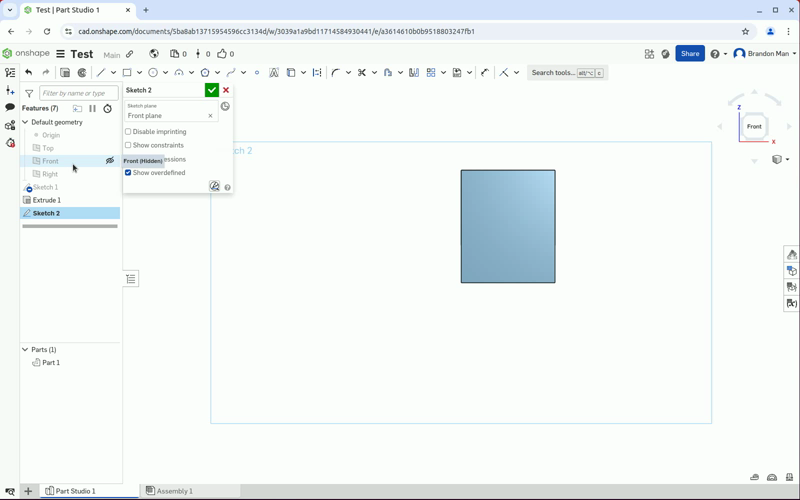
mouse_move(73, 352)
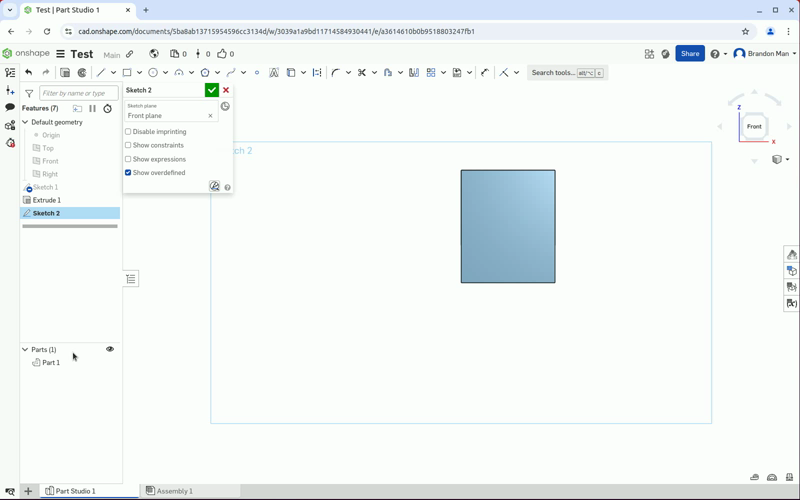
key(y)
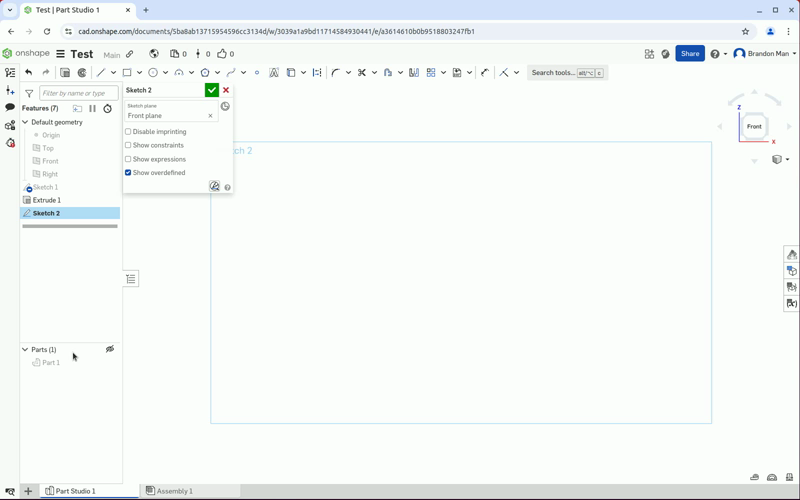
key(l)
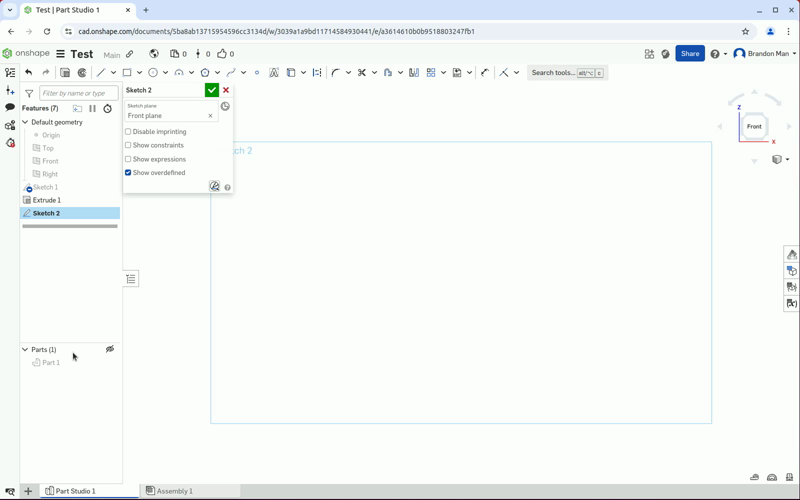
key_down(shift)
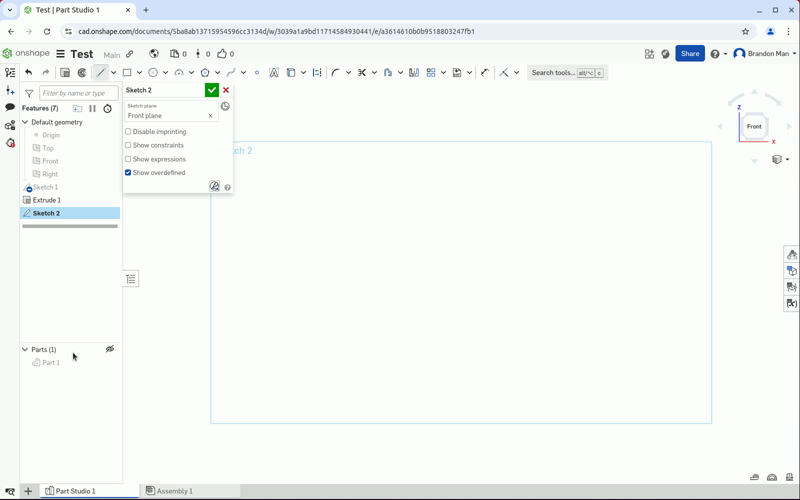
mouse_move(460, 245)
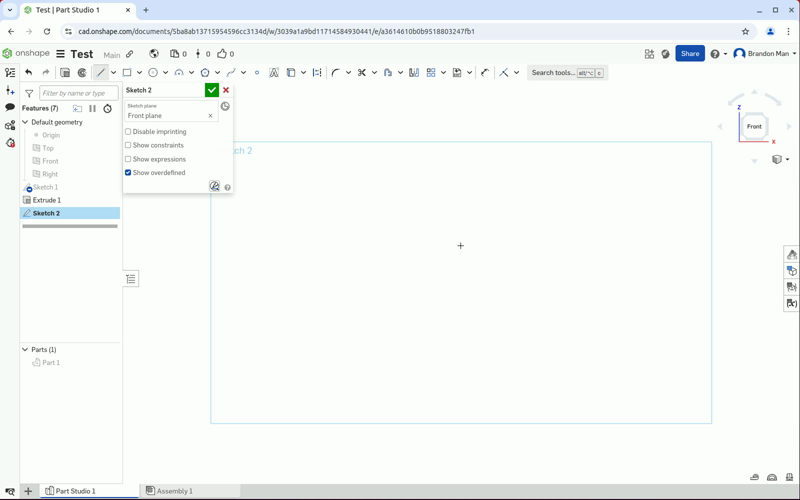
click(460, 245)
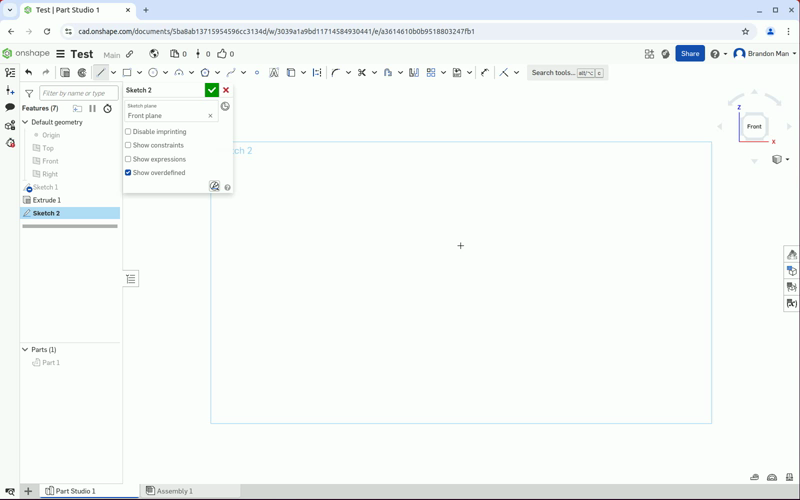
key_up(shift)
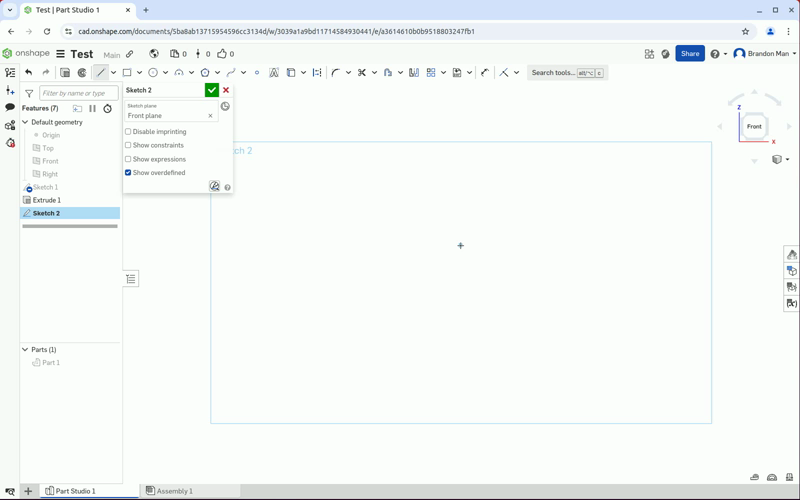
key_down(shift)
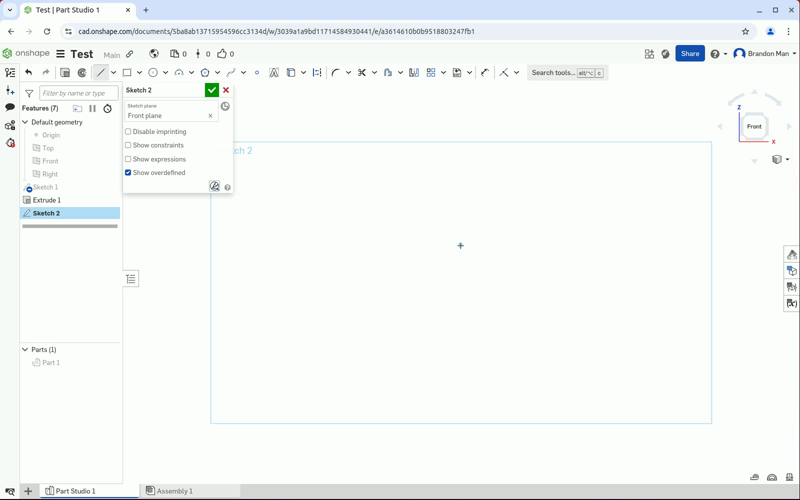
mouse_move(554, 245)
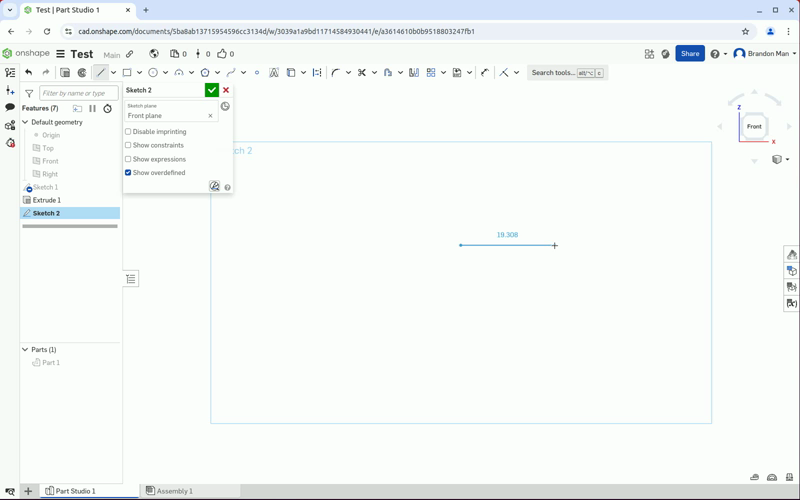
click(554, 245)
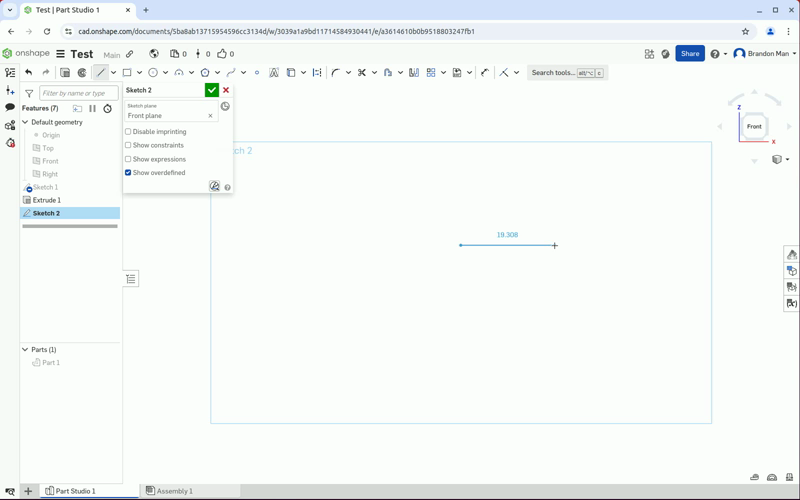
key_up(shift)
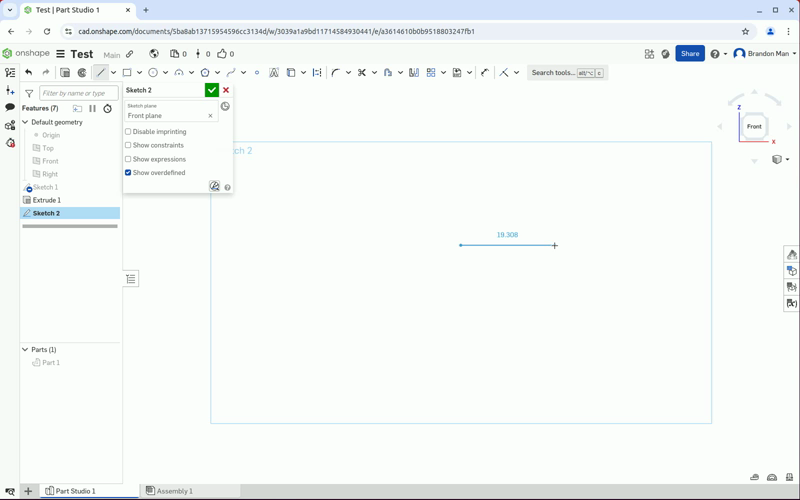
key_down(shift)
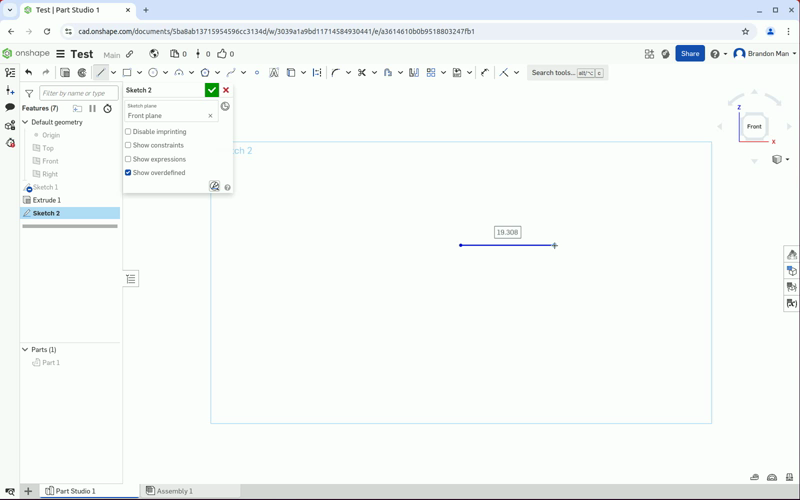
mouse_move(460, 170)
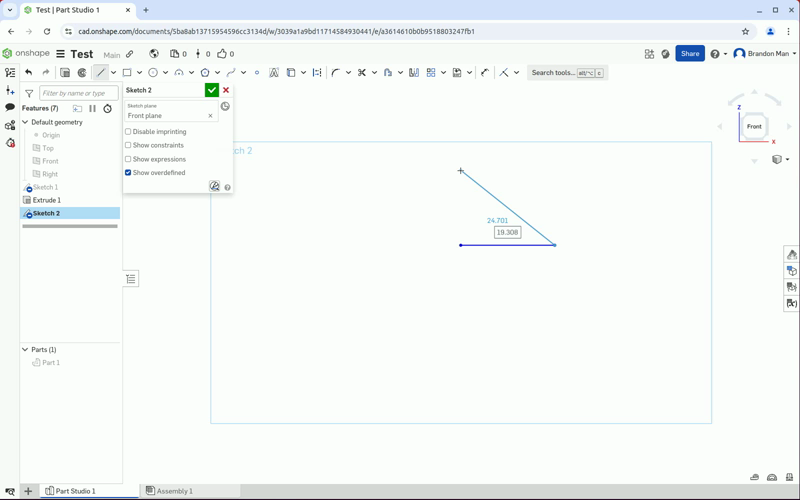
click(460, 170)
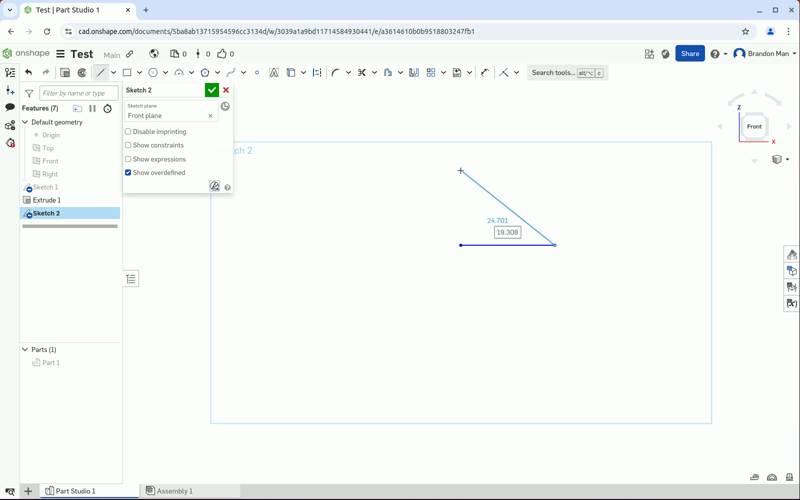
key_up(shift)
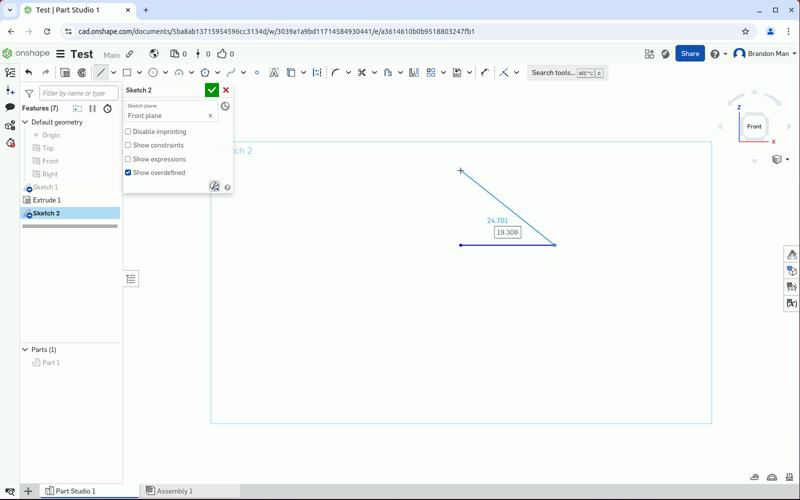
key_down(shift)
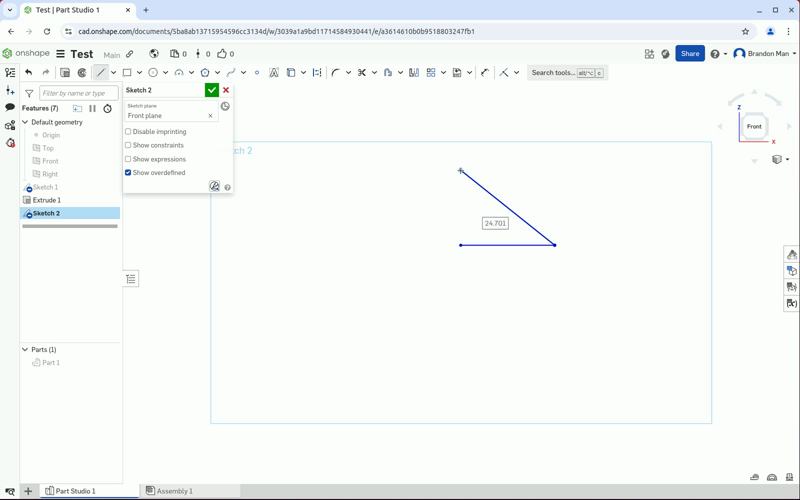
mouse_move(460, 245)
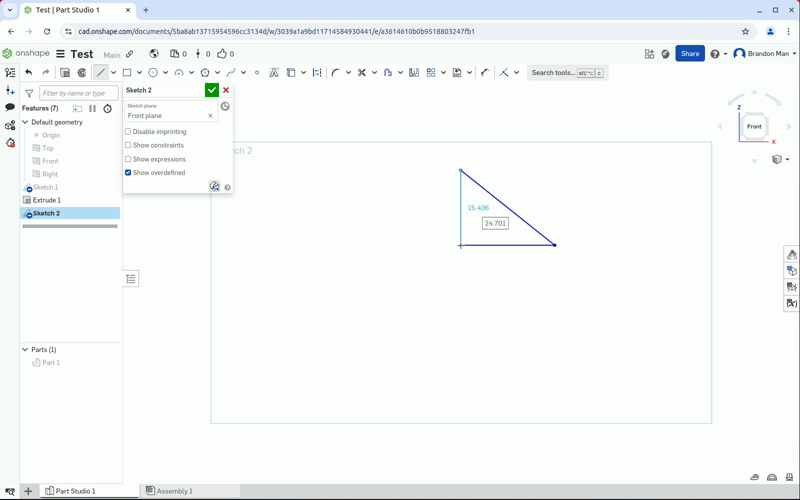
key_up(shift)
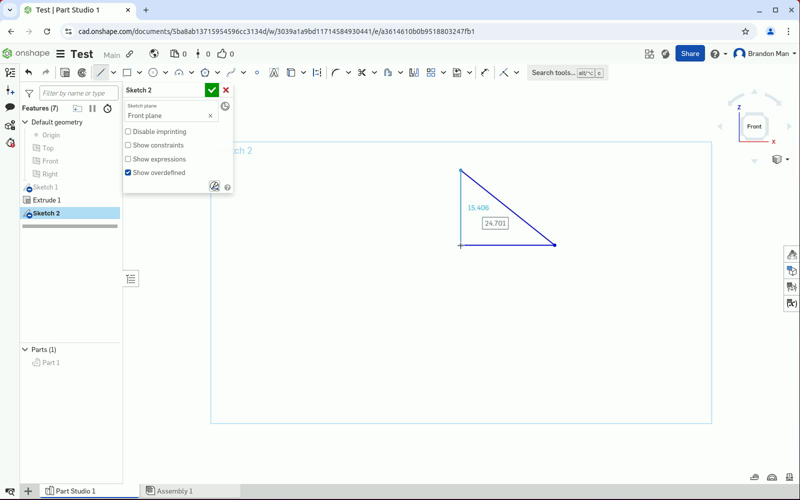
click(460, 245)
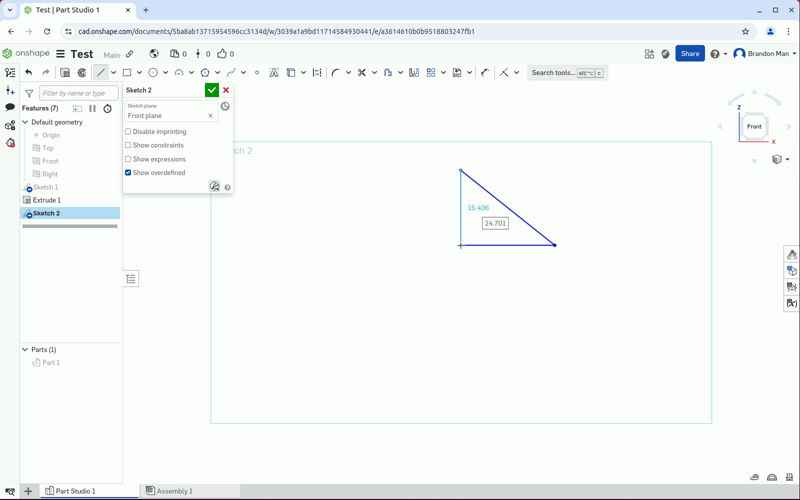
key(esc)
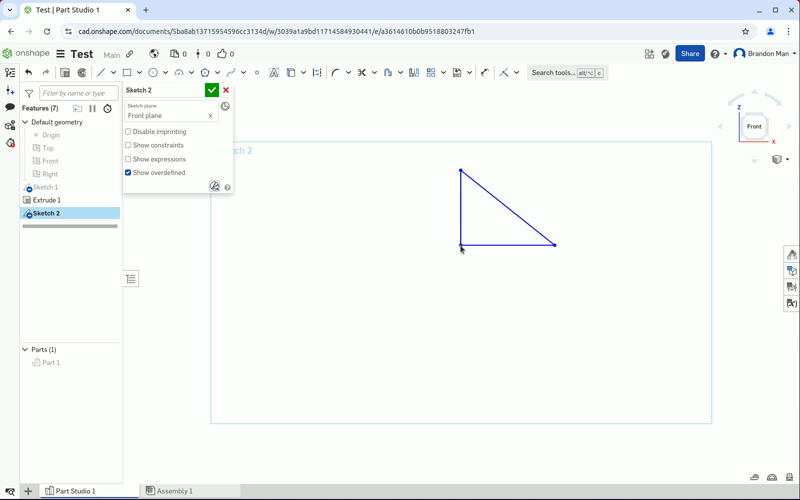
mouse_move(492, 215)
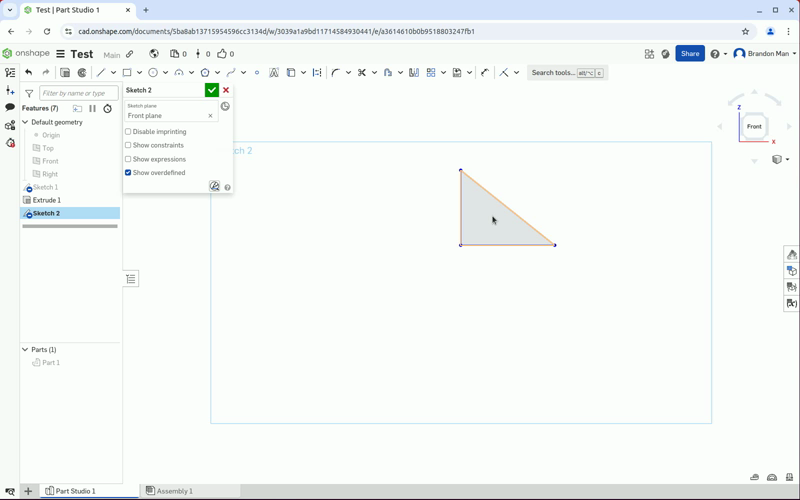
click(492, 215)
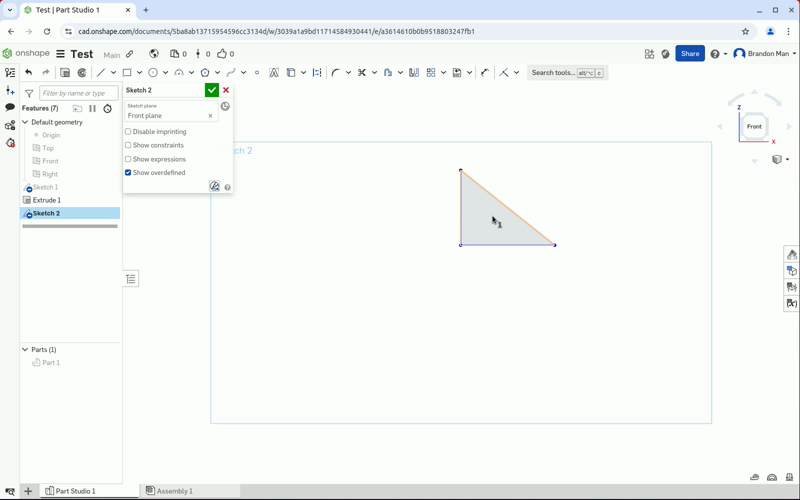
mouse_move(73, 352)
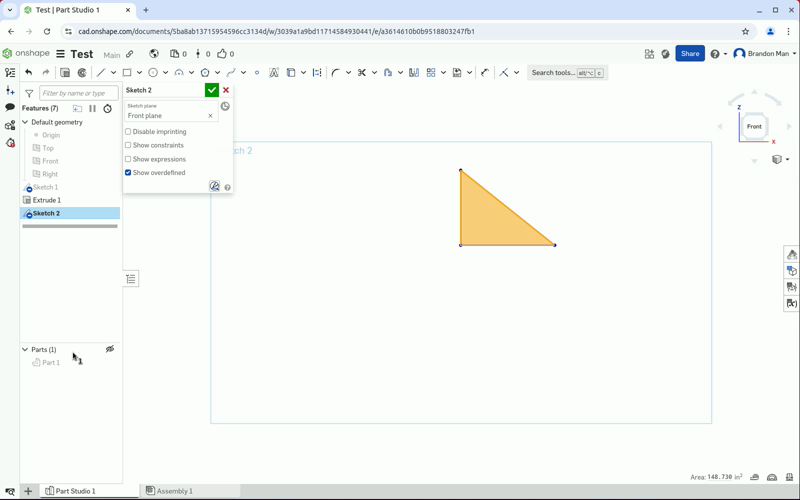
key(shift+y)
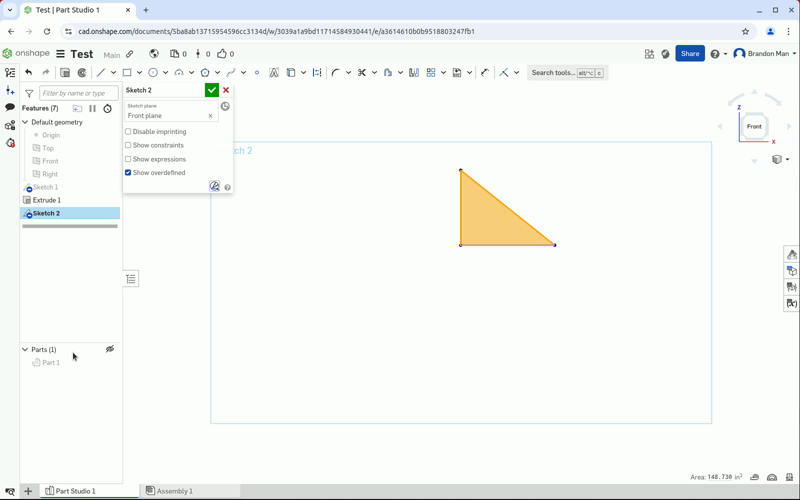
key(shift+e)
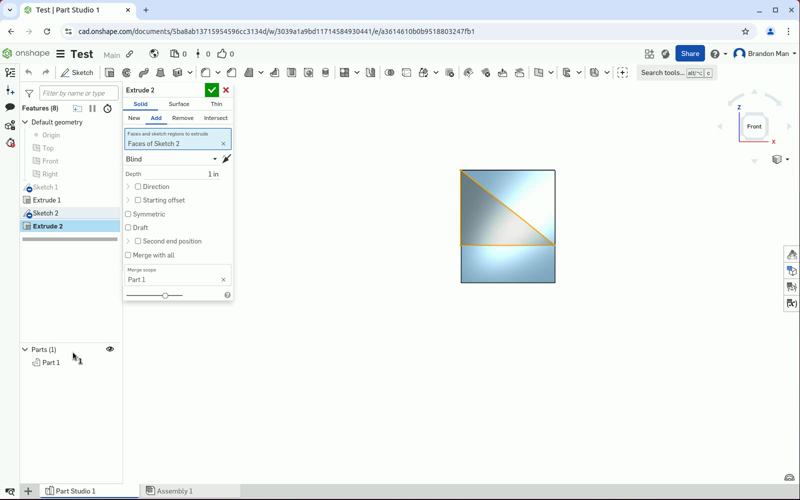
mouse_move(143, 106)
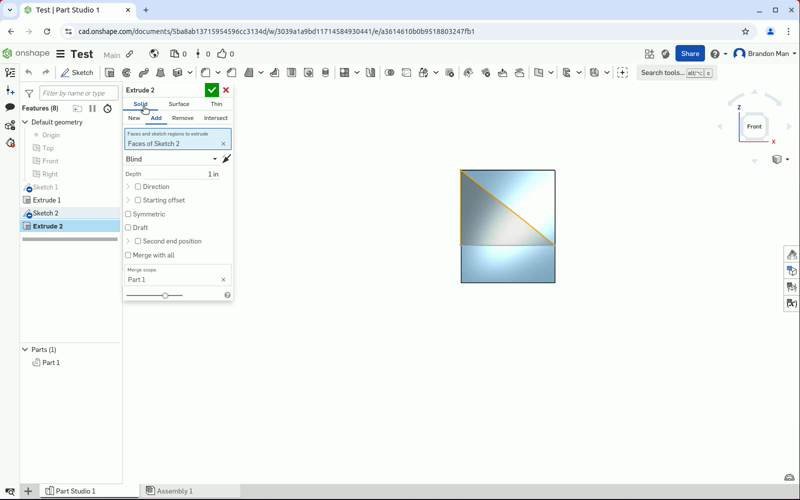
click(143, 106)
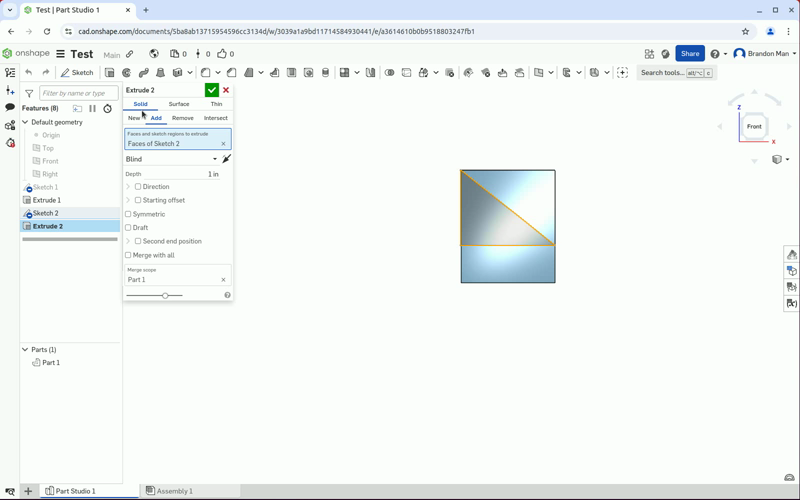
mouse_move(137, 120)
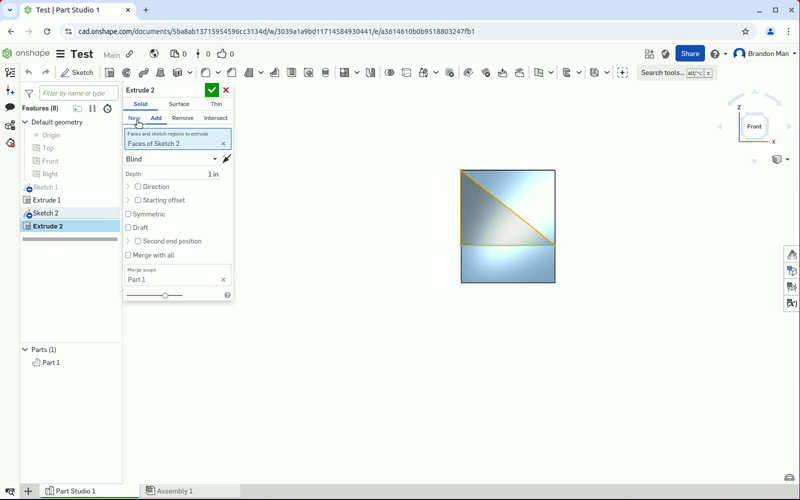
click(137, 120)
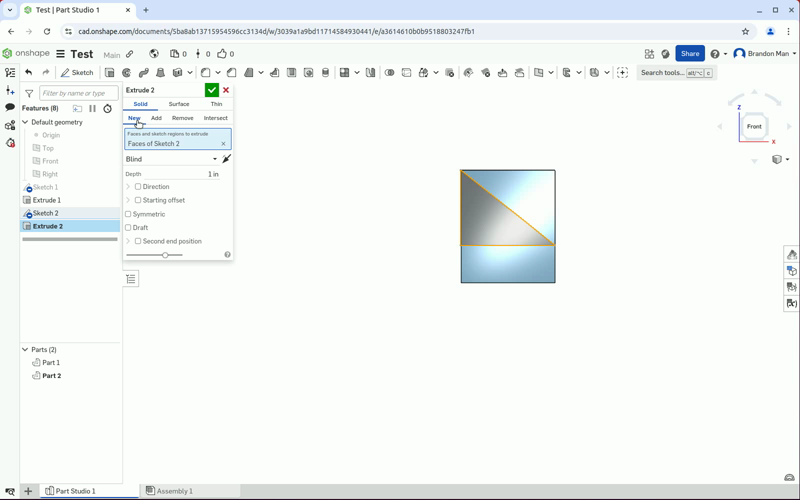
key(tab, 4)
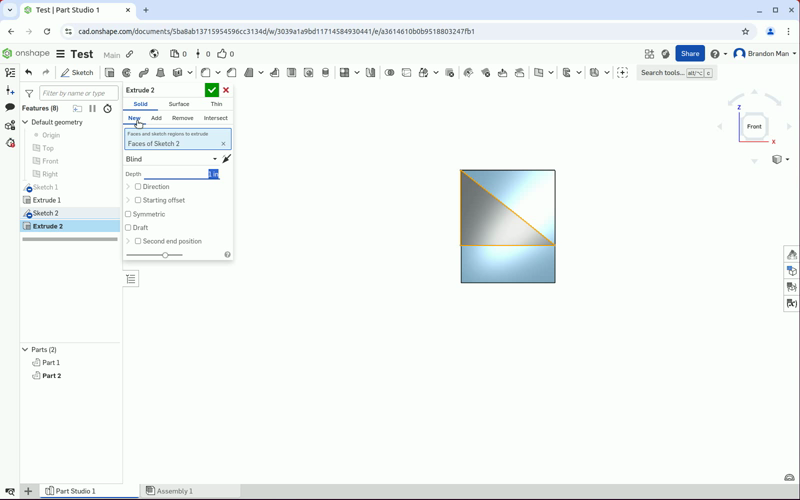
text(-15.405)
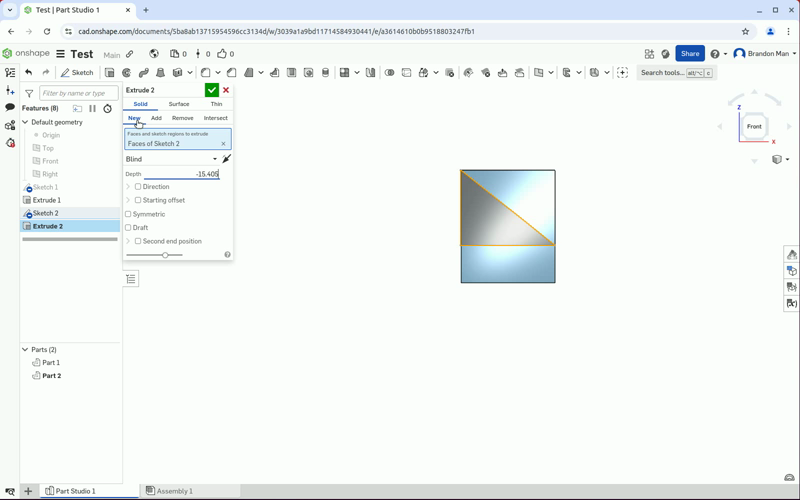
key(enter)
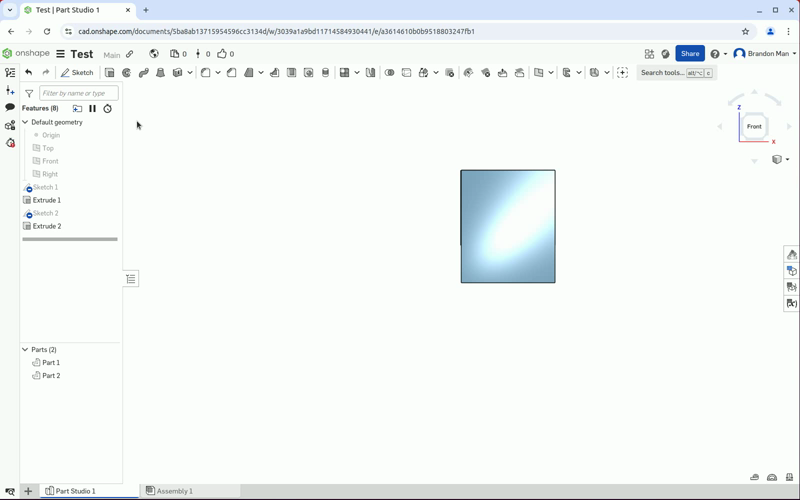
key(shift+h)
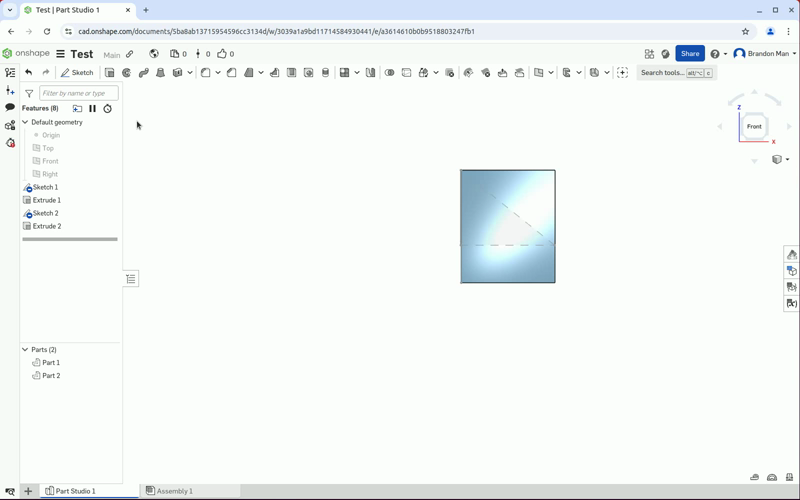
key(shift+h)
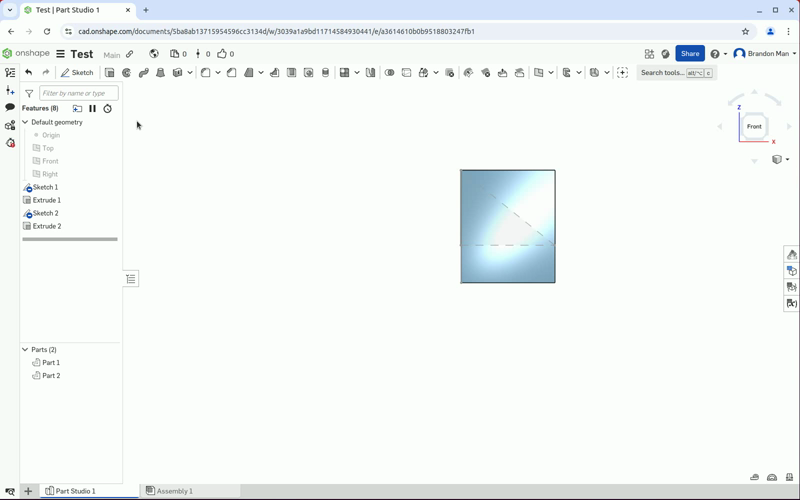
key(shift+7)
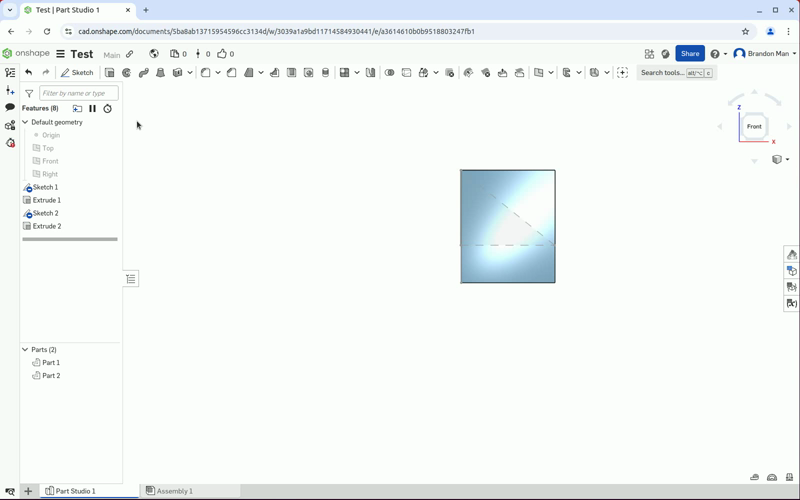
key(left, 2)
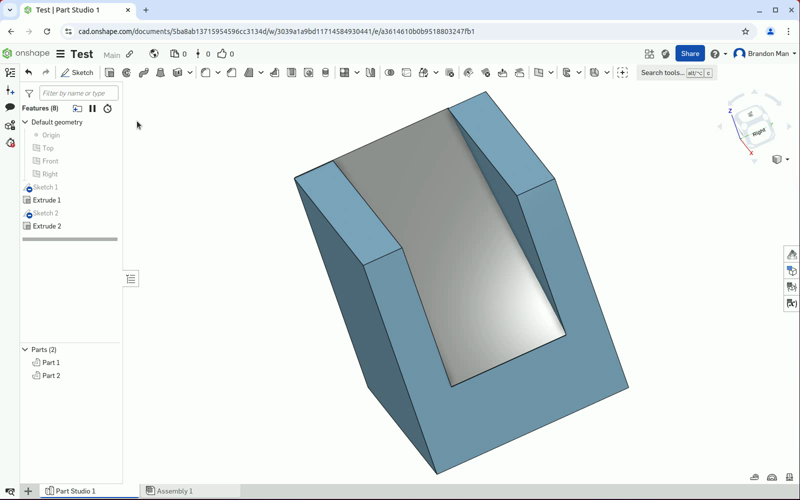
key(down, 2)
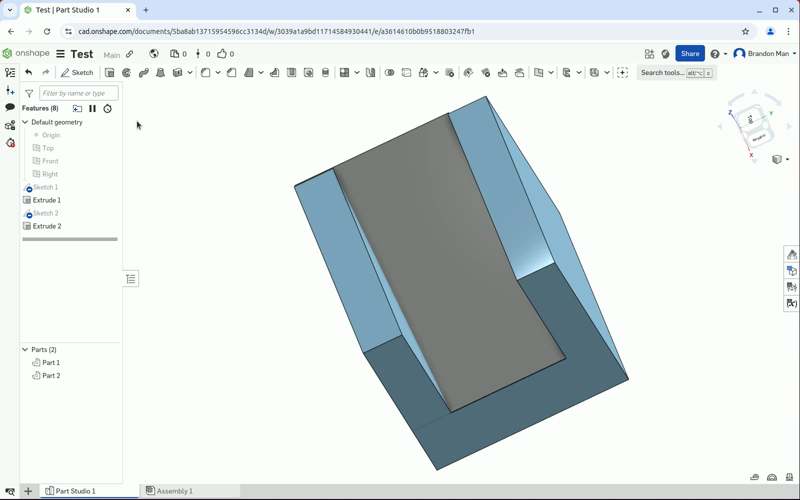
key(up, 2)
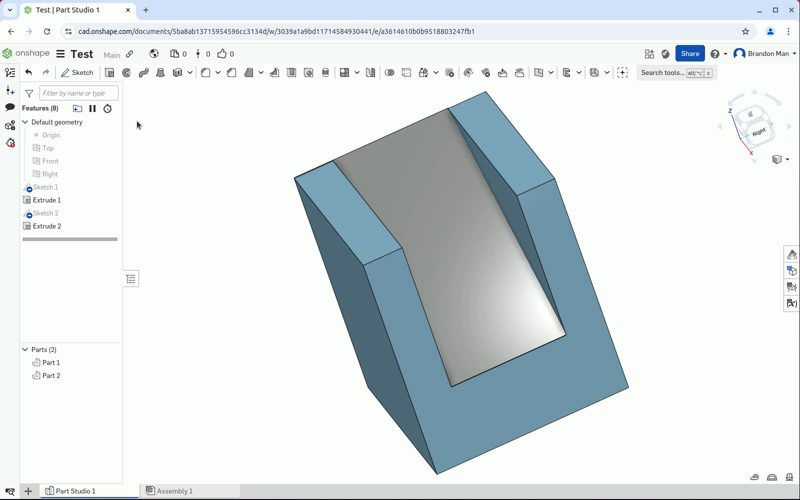
key(right, 2)
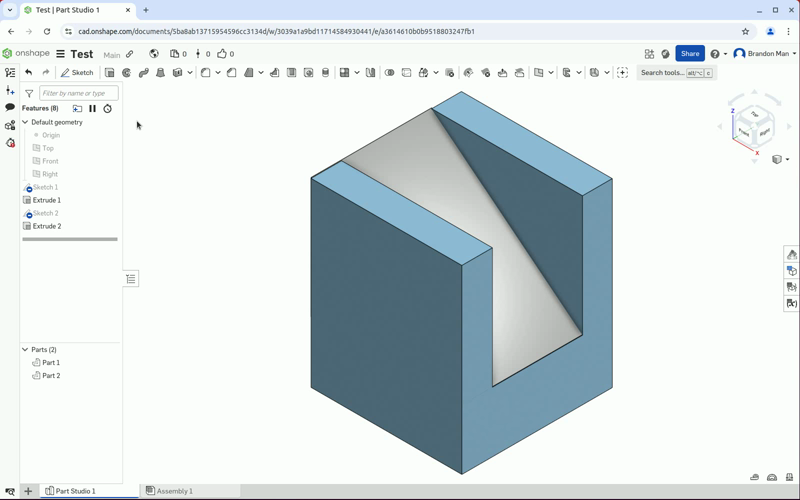
mouse_move(73, 189)
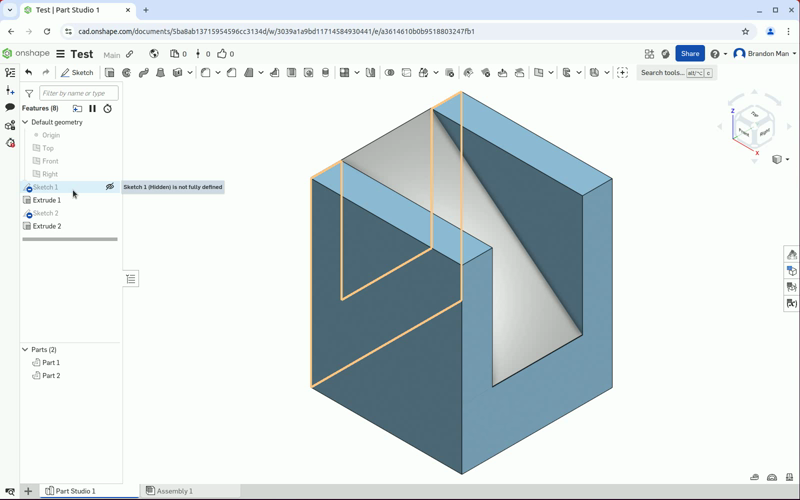
click(73, 189)